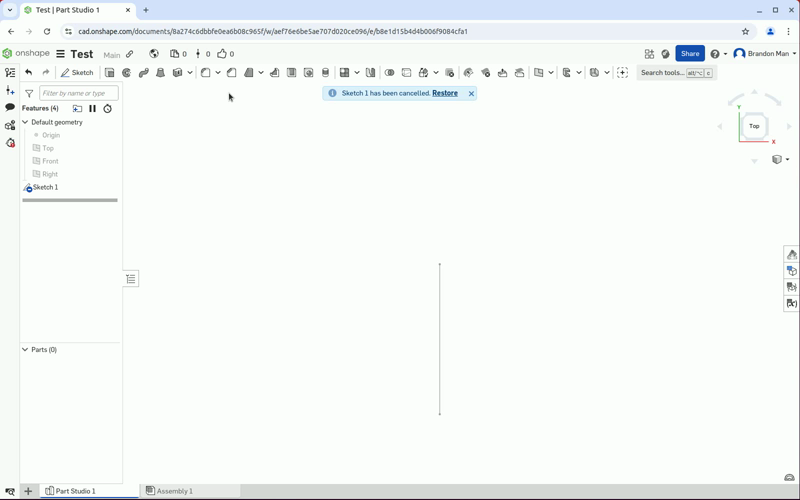
key(shift+h)
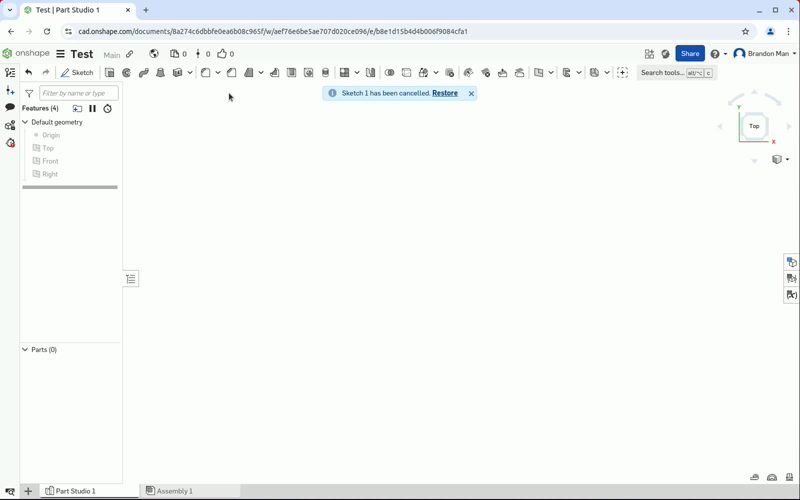
mouse_move(73, 352)
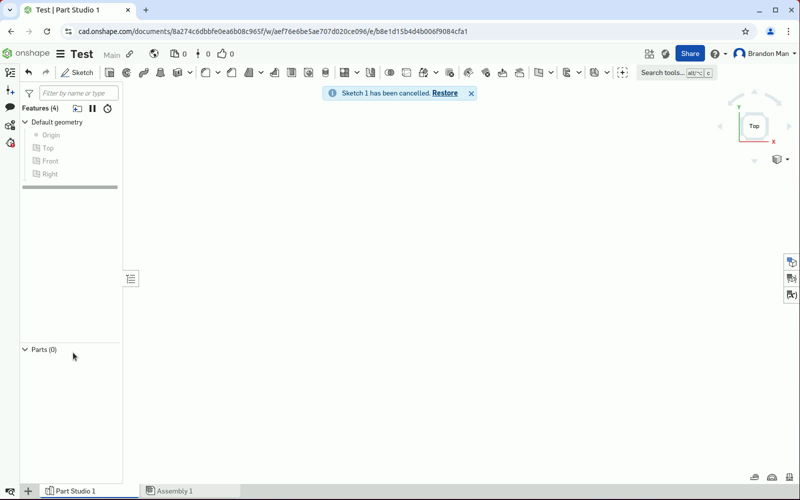
key(y)
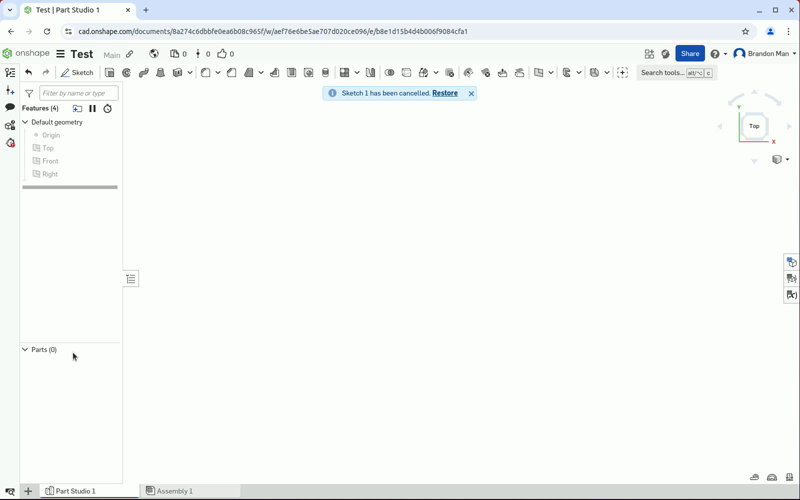
key(shift+p)
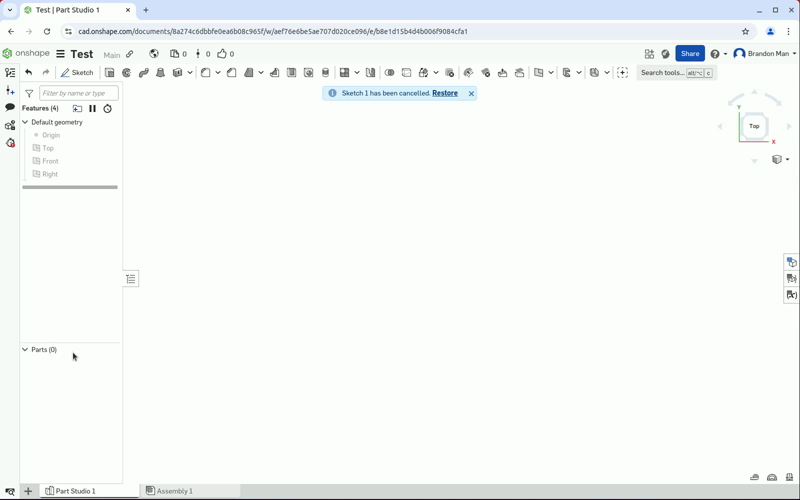
key(space)
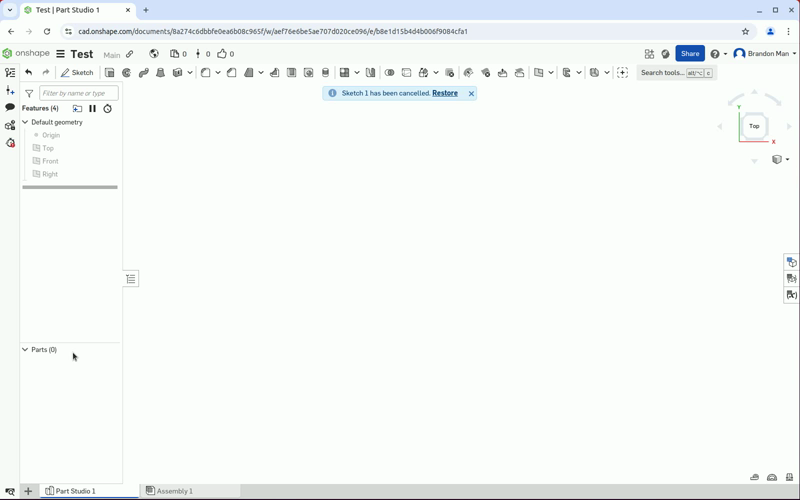
key_down(shift)
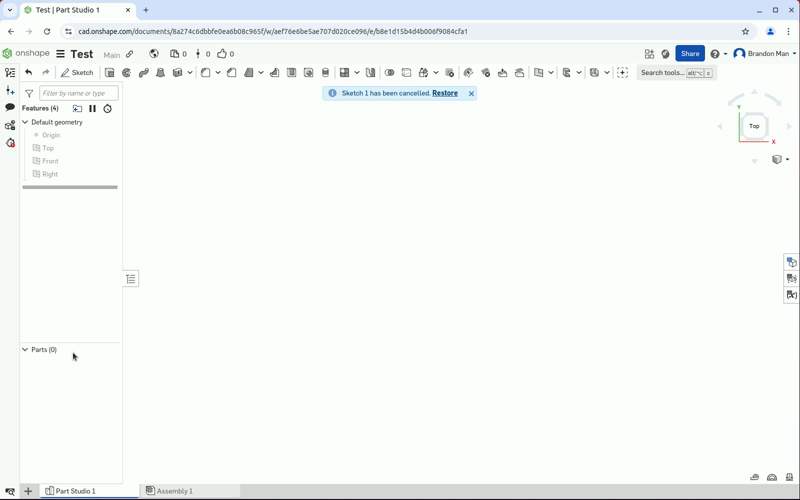
key(up)
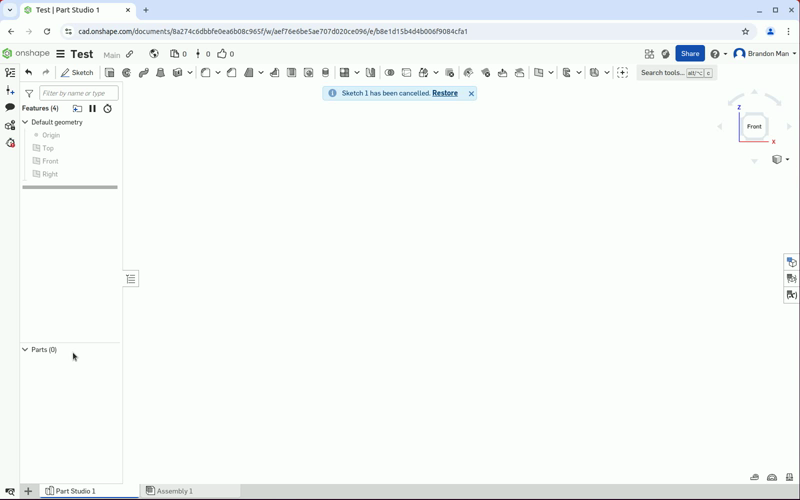
key_up(shift)
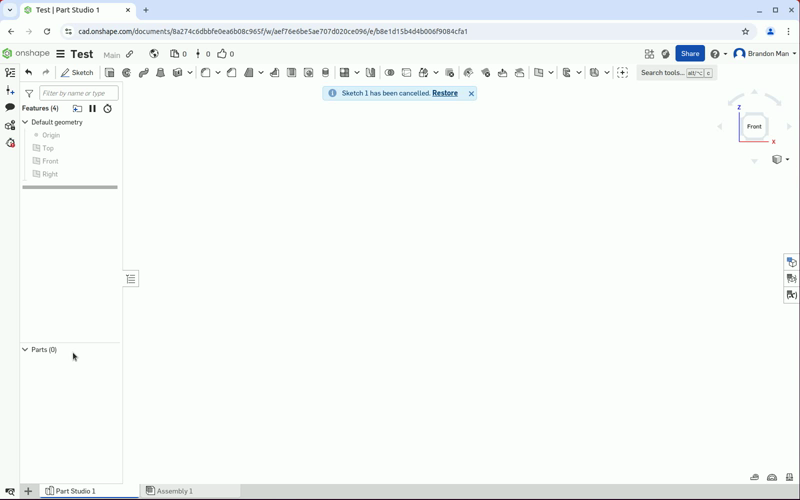
mouse_move(73, 352)
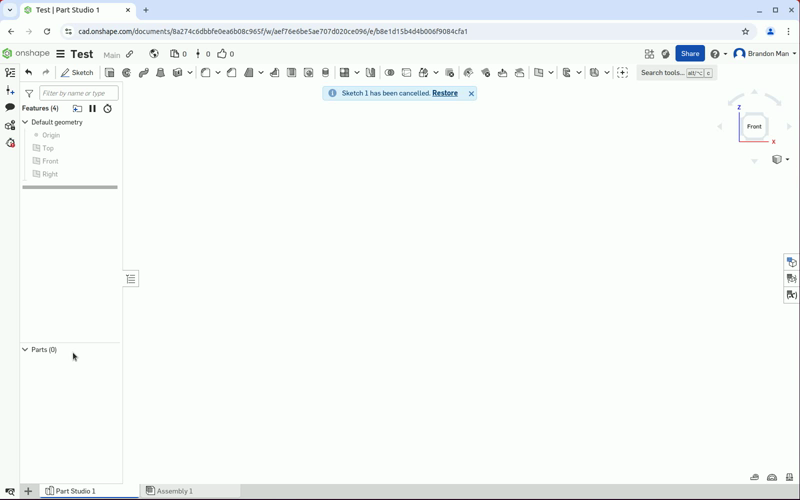
key(shift+y)
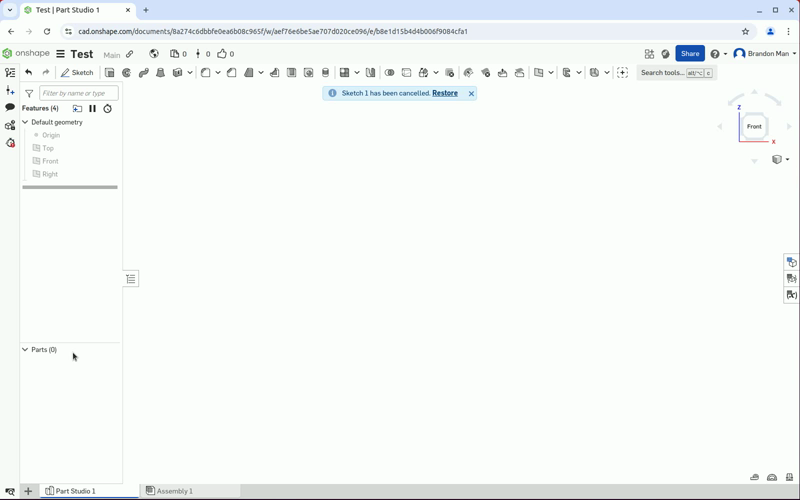
key(shift+s)
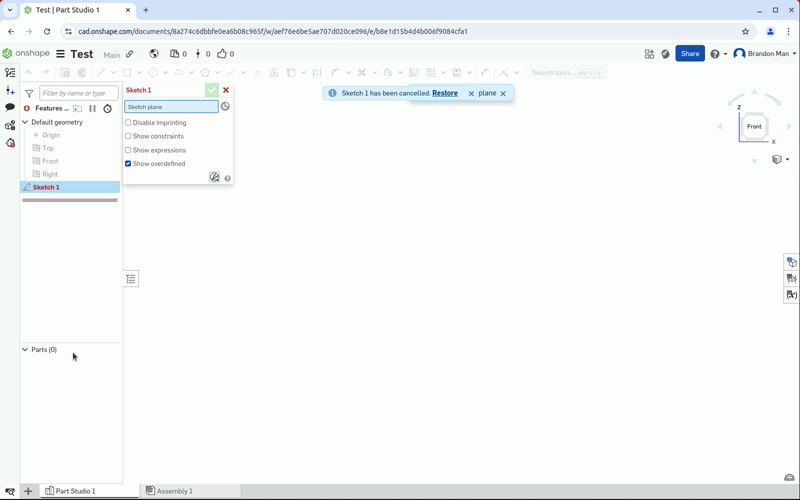
mouse_move(73, 163)
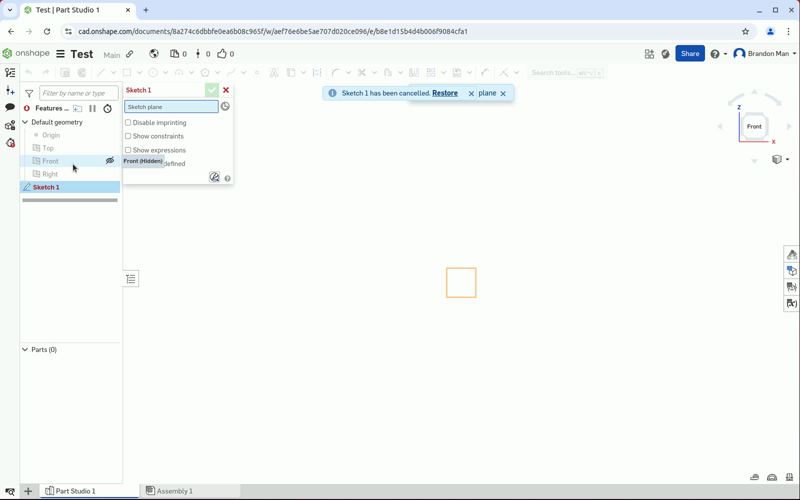
click(73, 163)
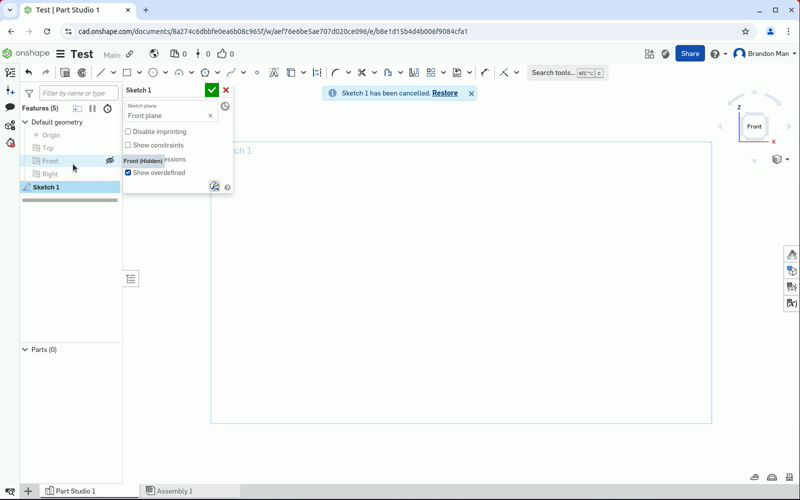
mouse_move(73, 352)
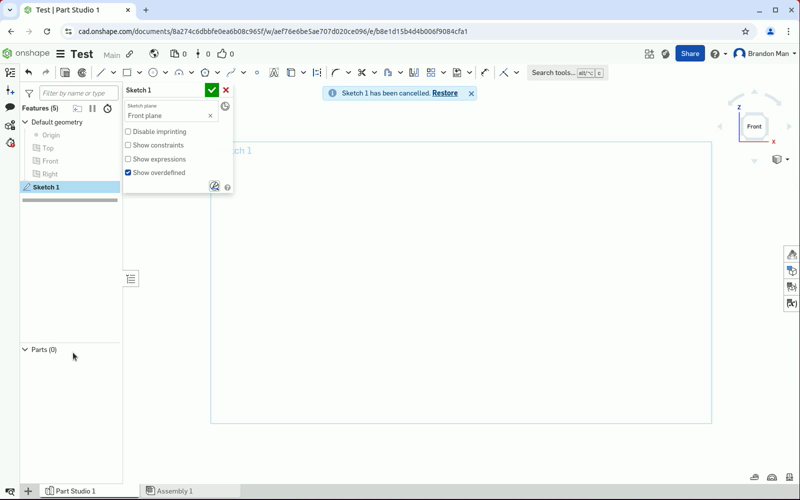
key(y)
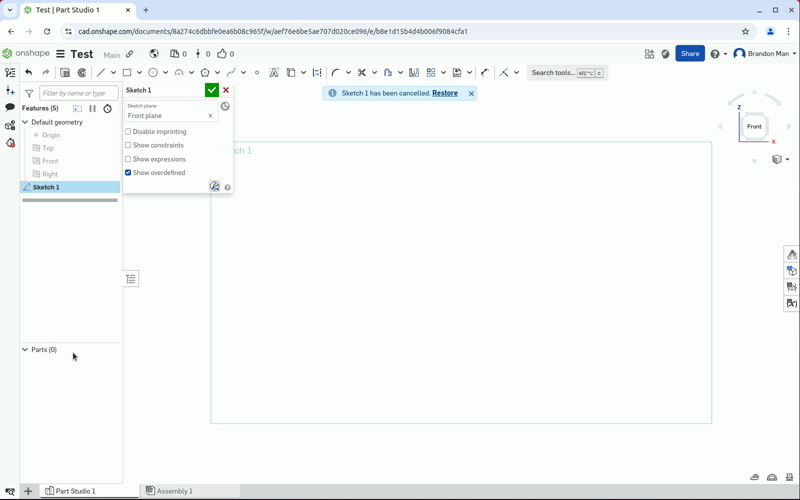
key(l)
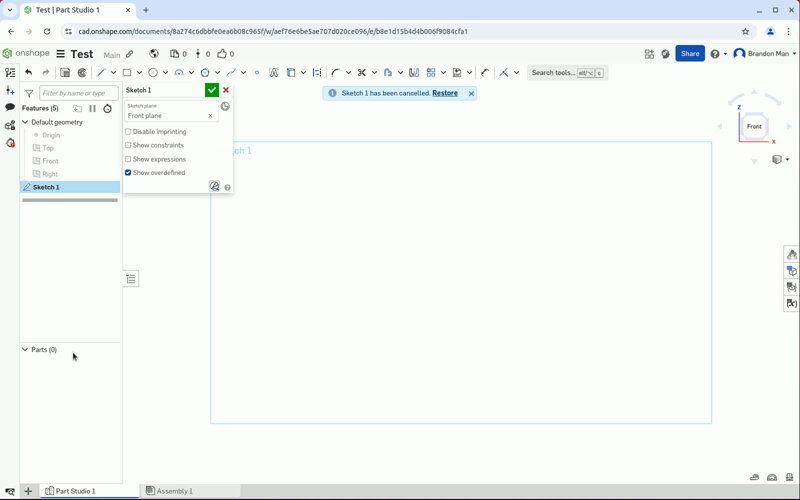
key_down(shift)
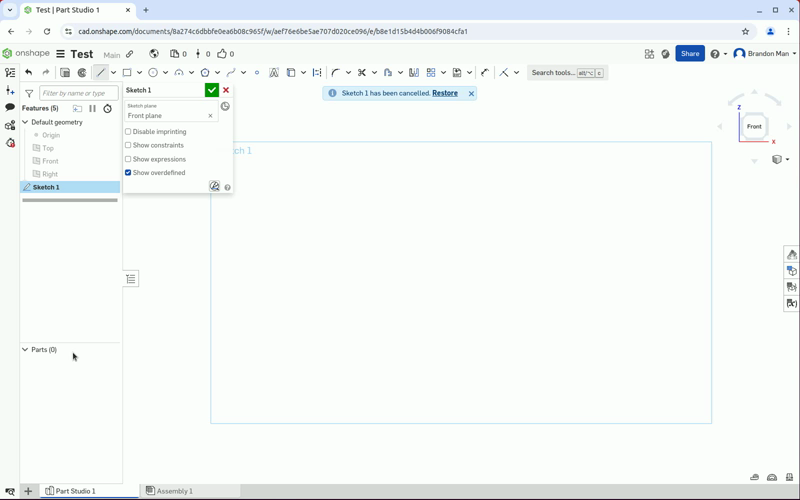
mouse_move(460, 282)
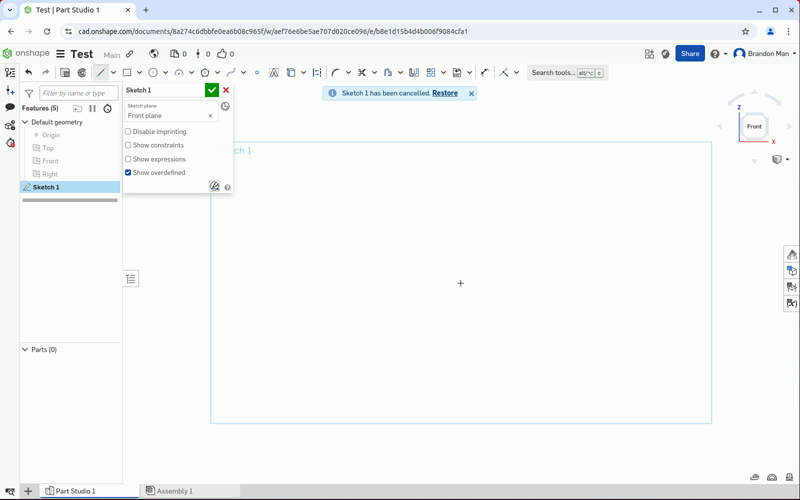
click(460, 282)
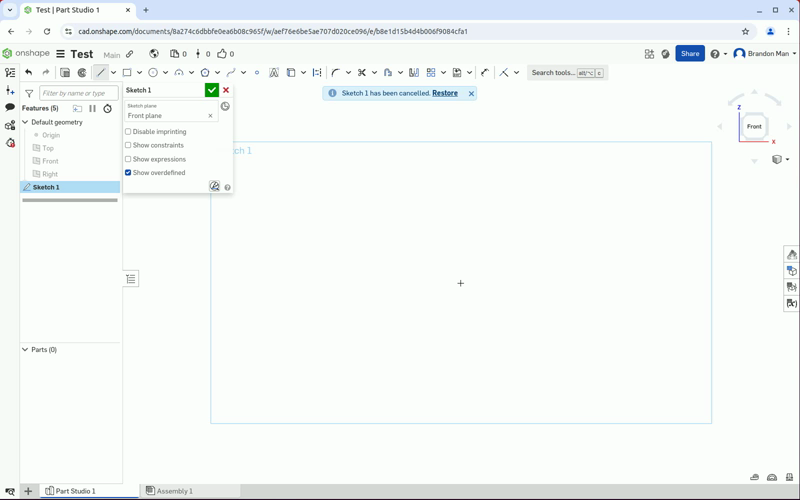
key_up(shift)
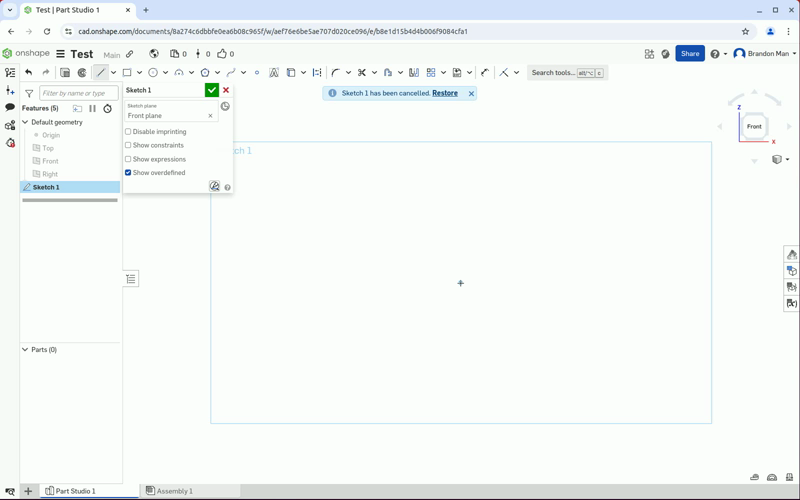
key_down(shift)
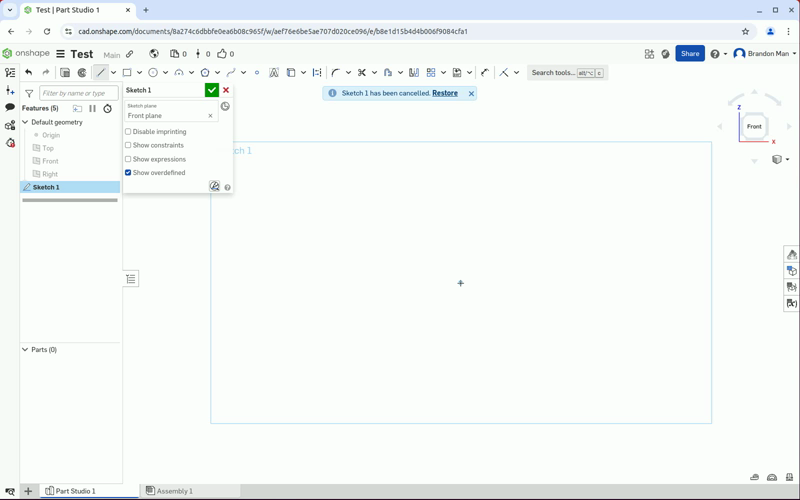
mouse_move(573, 282)
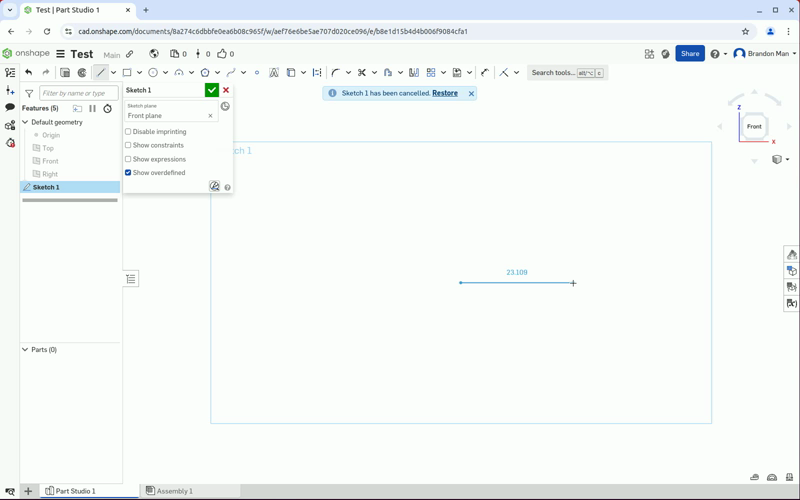
click(573, 282)
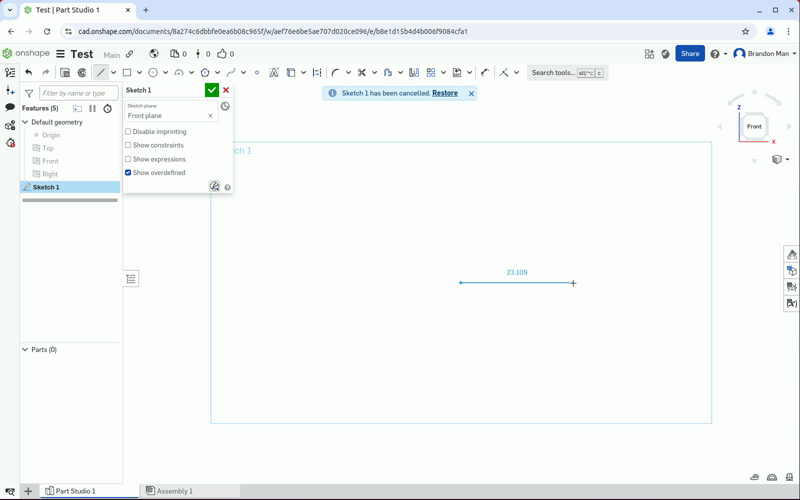
key_up(shift)
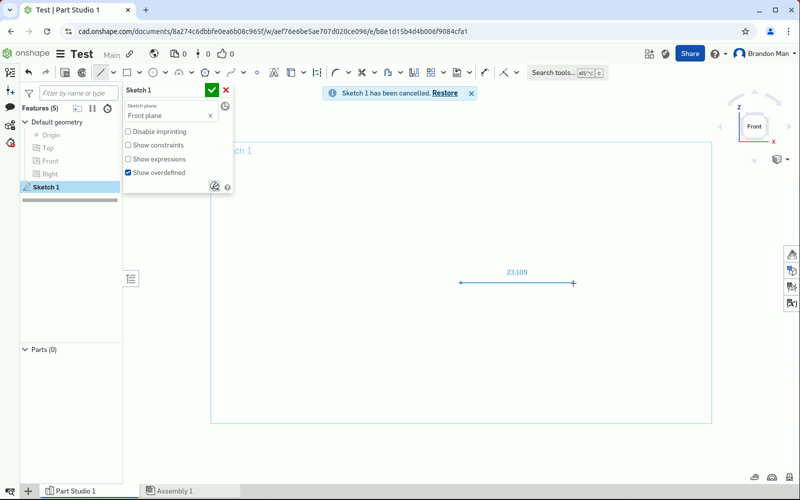
key_down(shift)
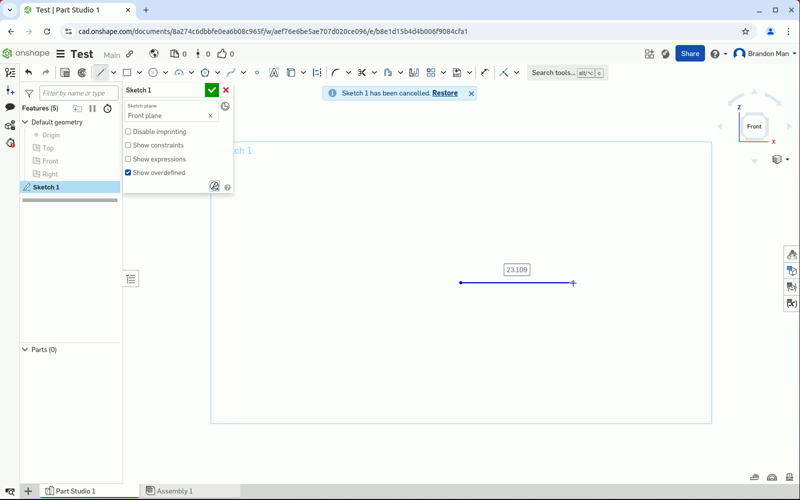
mouse_move(589, 282)
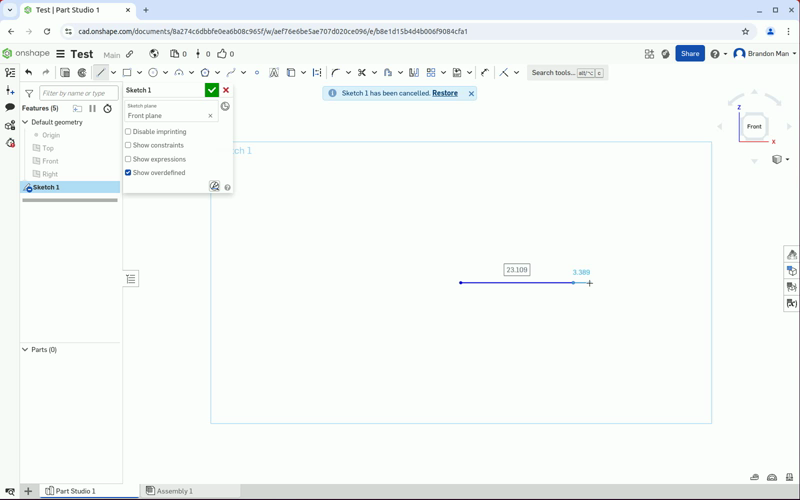
mouse_move(573, 226)
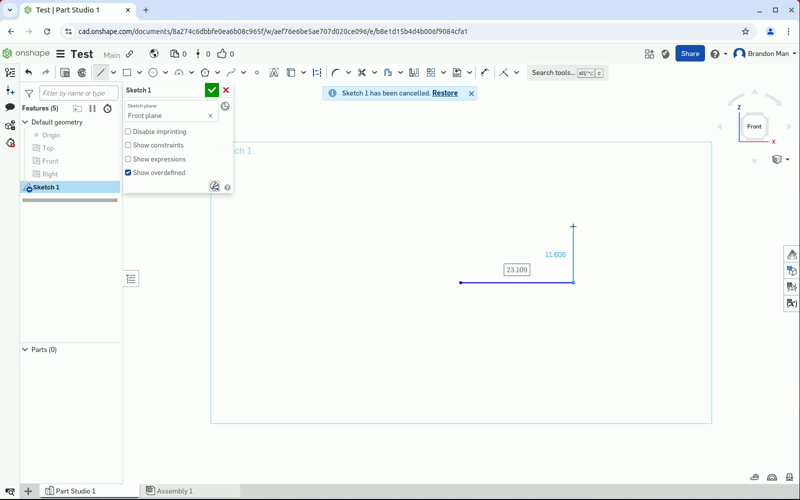
click(573, 226)
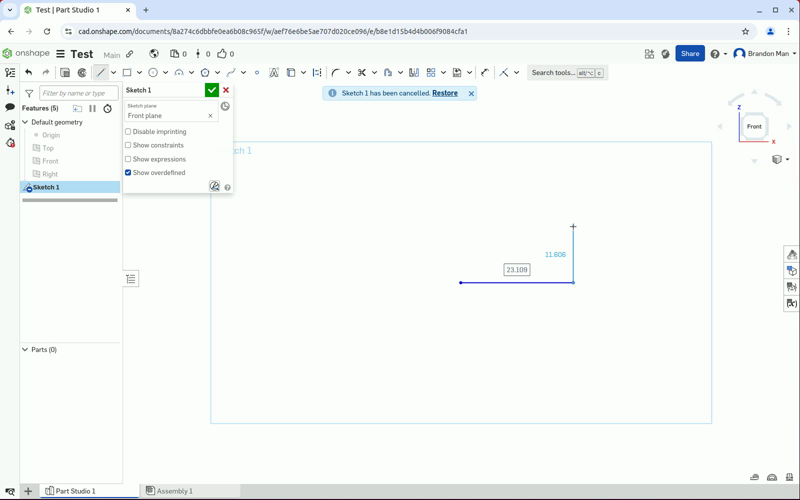
key_up(shift)
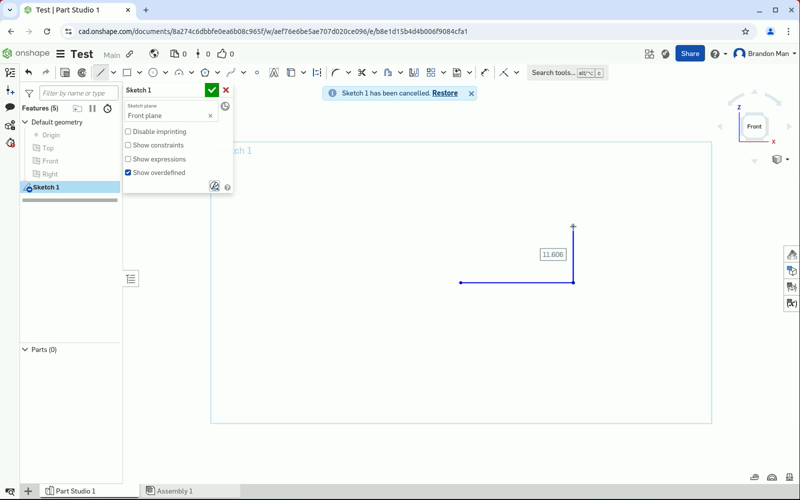
key_down(shift)
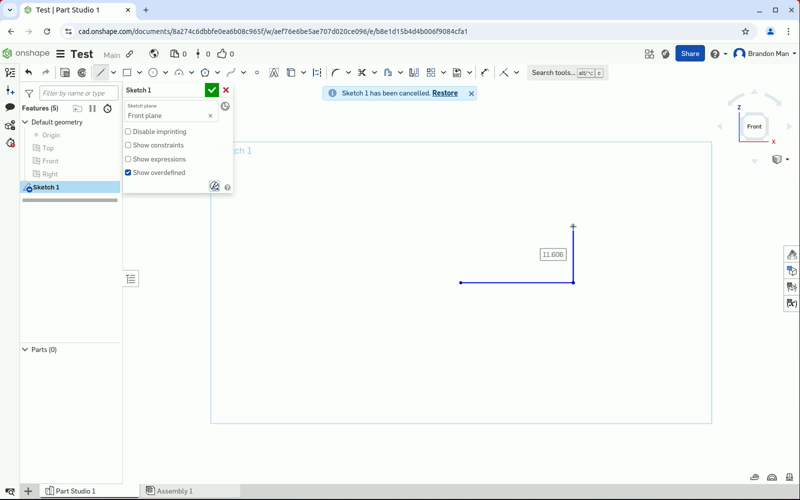
mouse_move(460, 226)
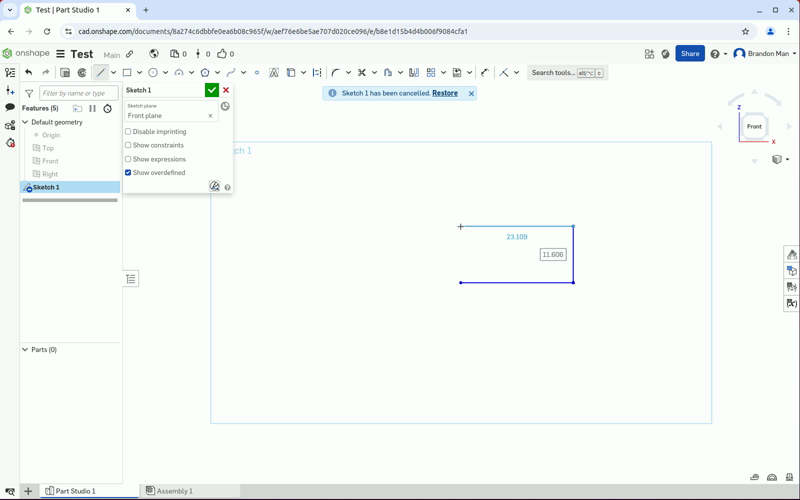
click(460, 226)
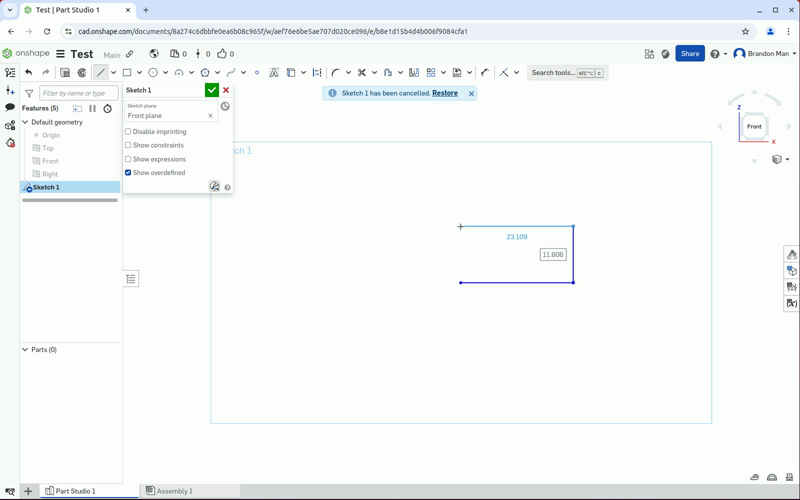
key_up(shift)
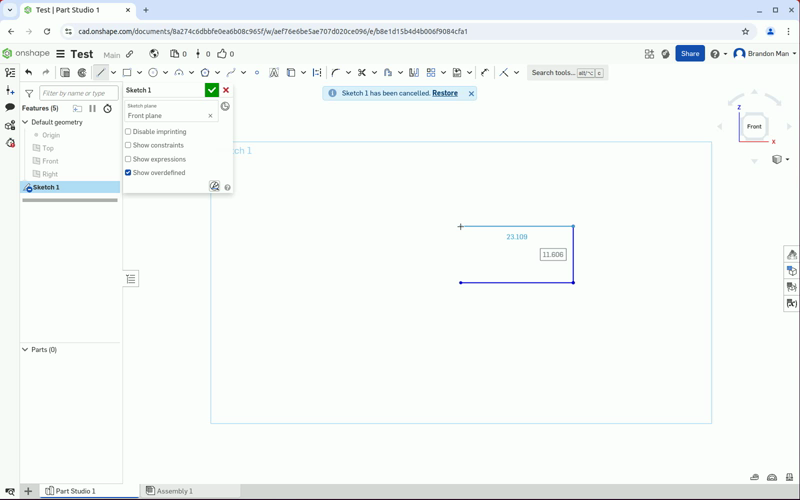
mouse_move(490, 226)
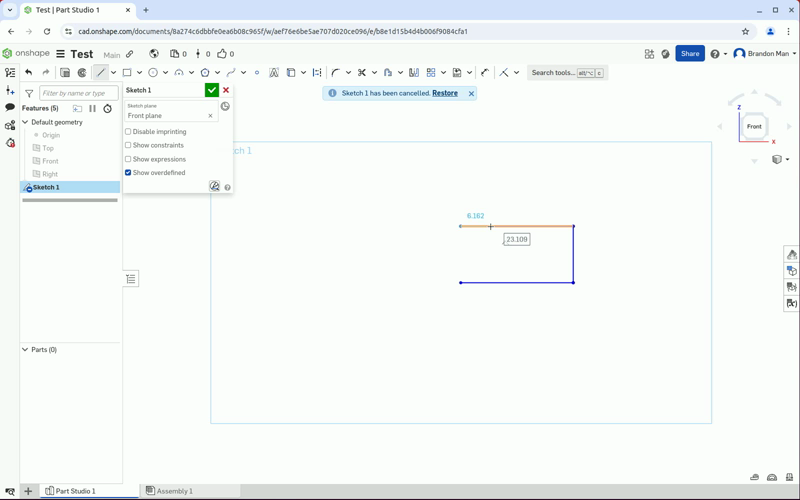
key_down(shift)
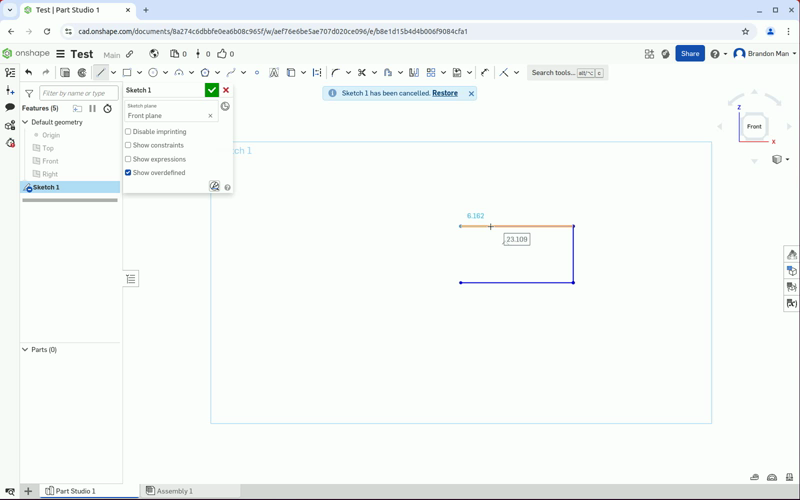
mouse_move(460, 282)
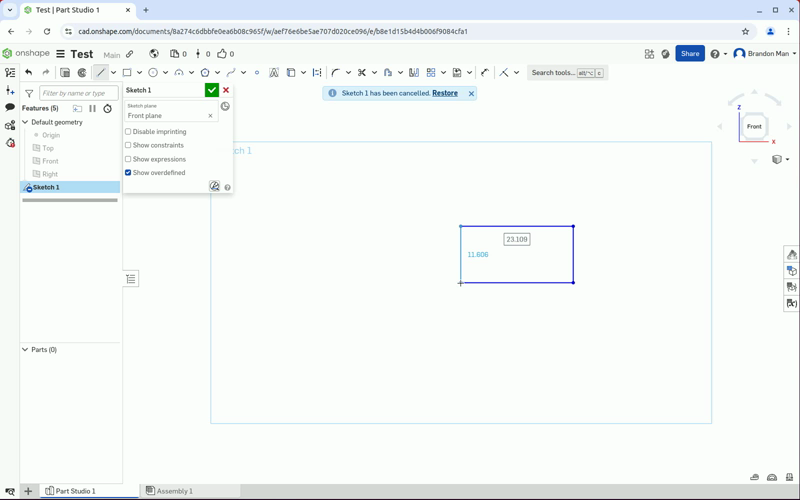
key_up(shift)
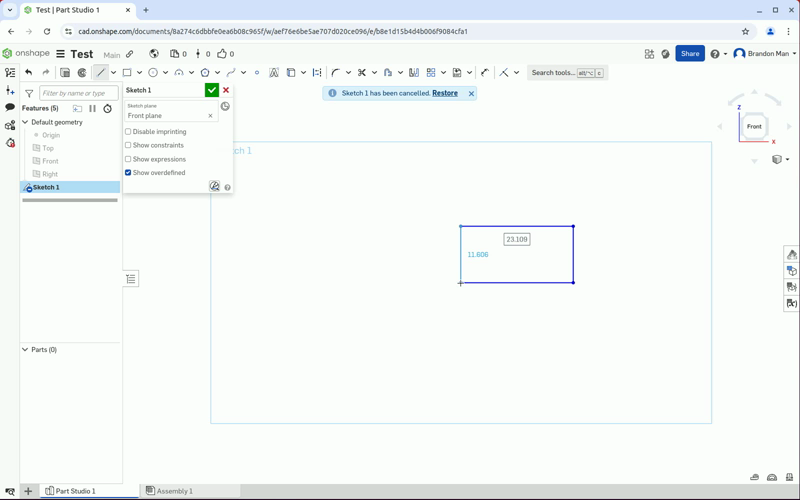
click(460, 282)
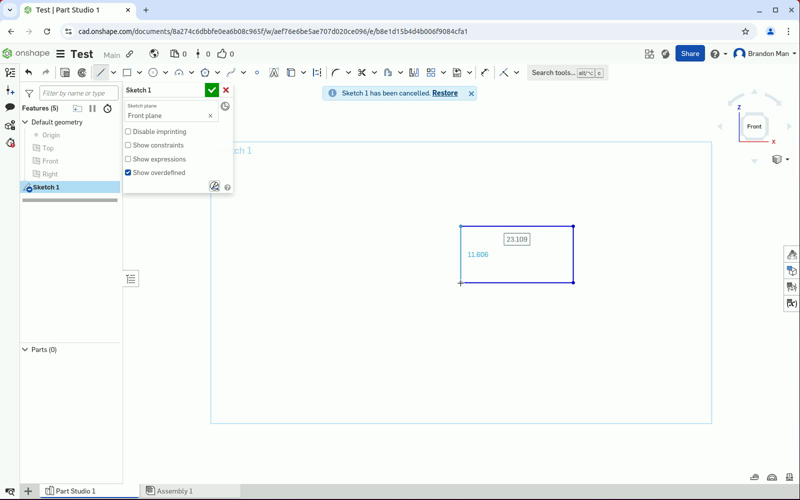
key(esc)
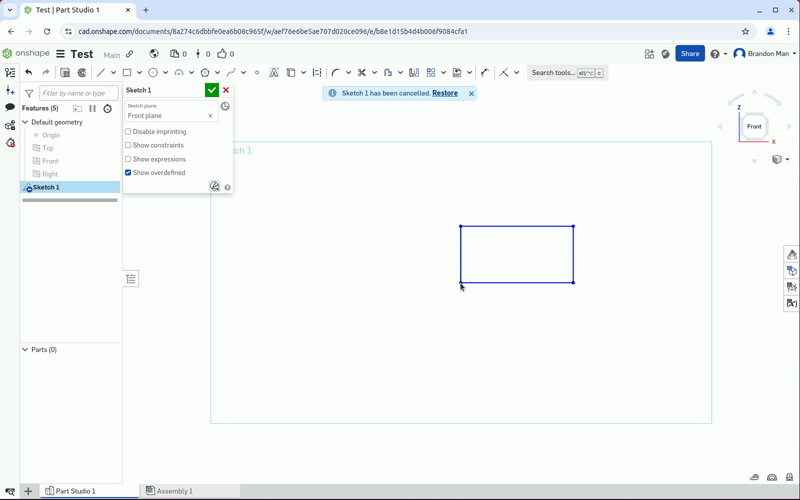
mouse_move(482, 277)
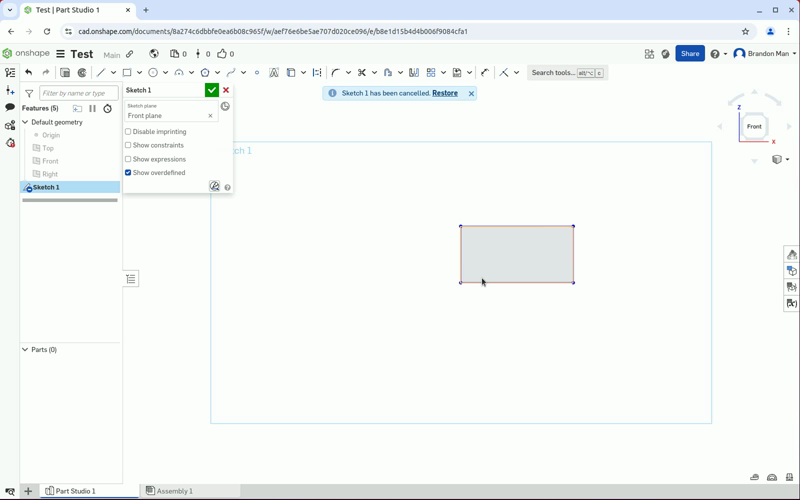
click(482, 277)
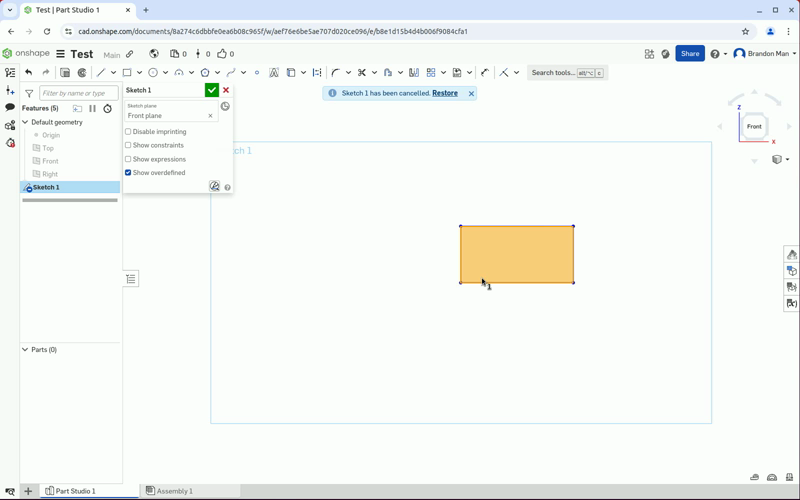
mouse_move(73, 352)
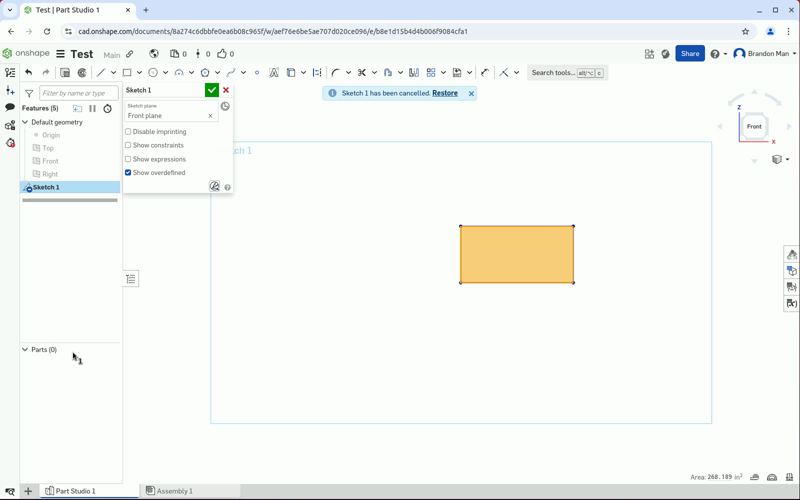
key(shift+y)
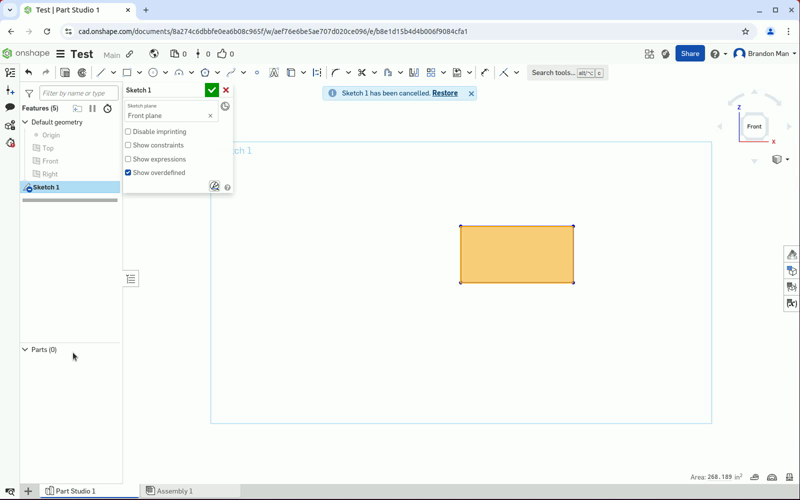
key(shift+e)
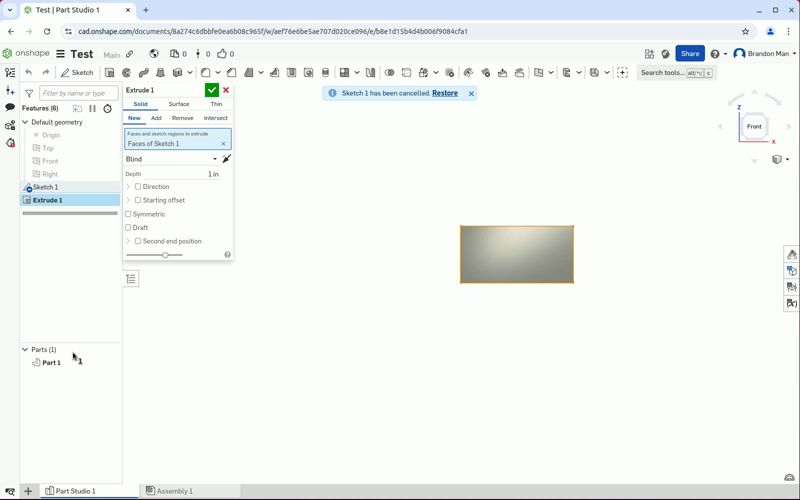
mouse_move(143, 106)
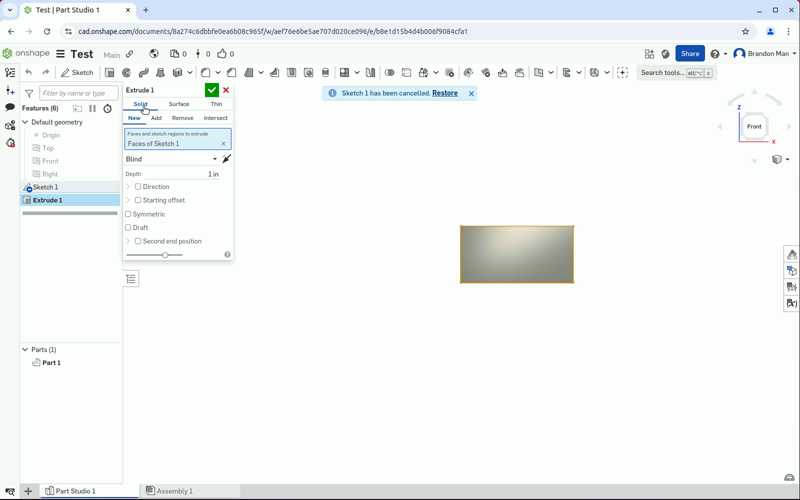
click(143, 106)
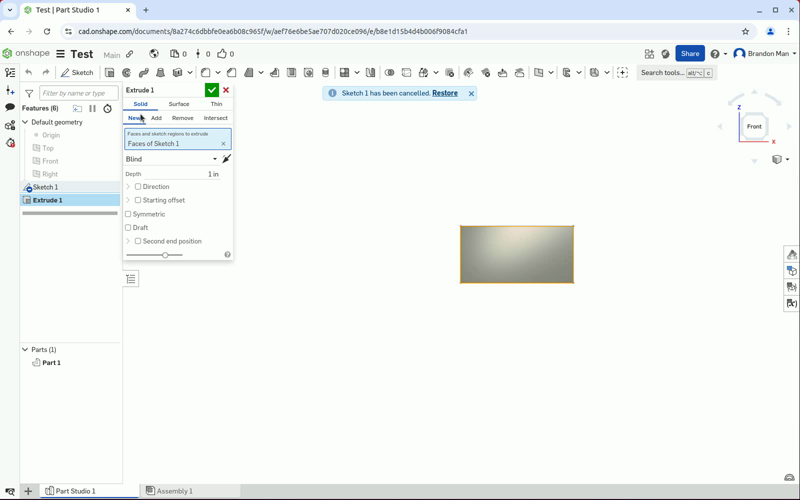
mouse_move(137, 120)
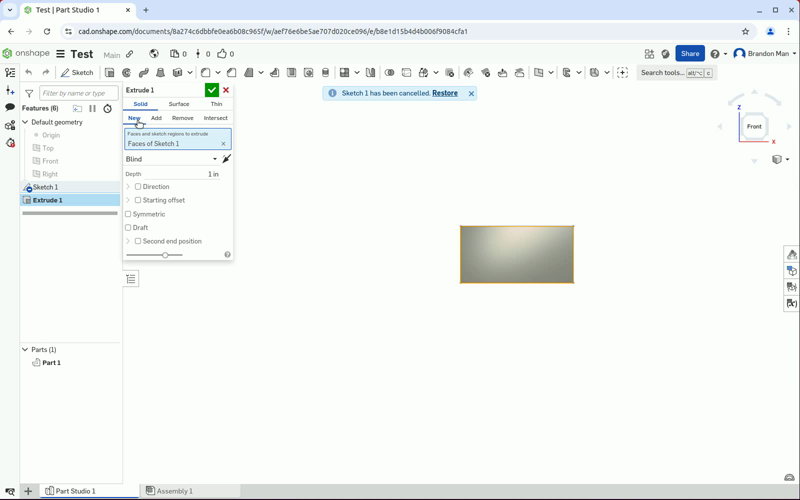
click(137, 120)
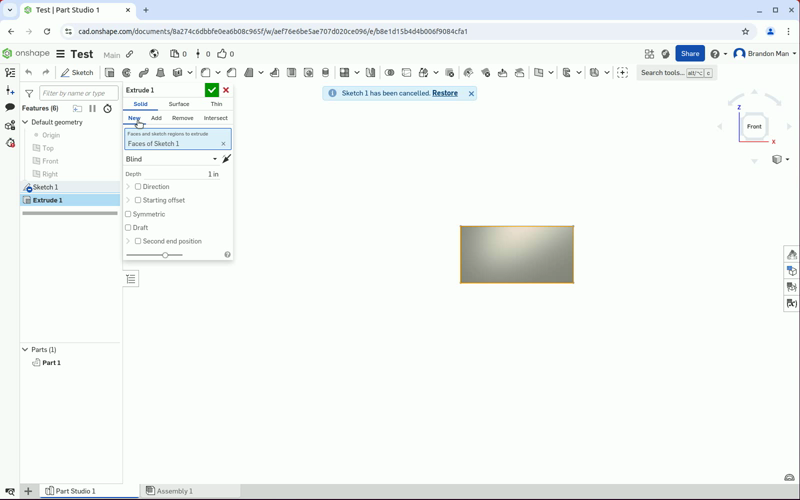
key(tab, 4)
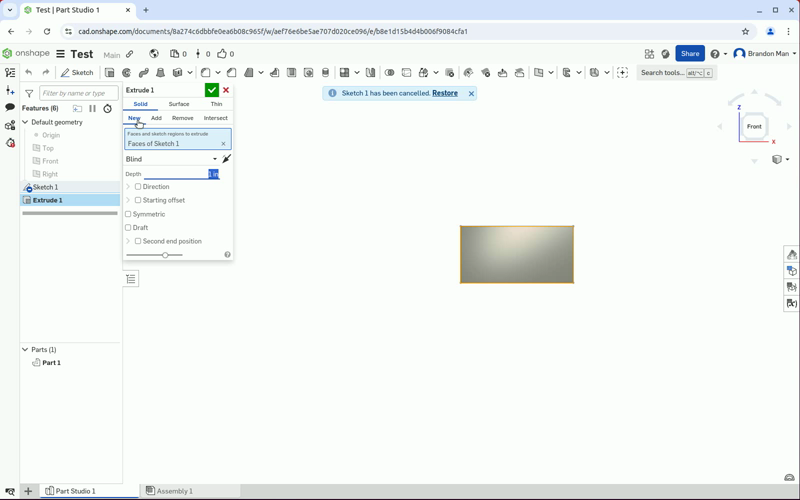
text(17.331)
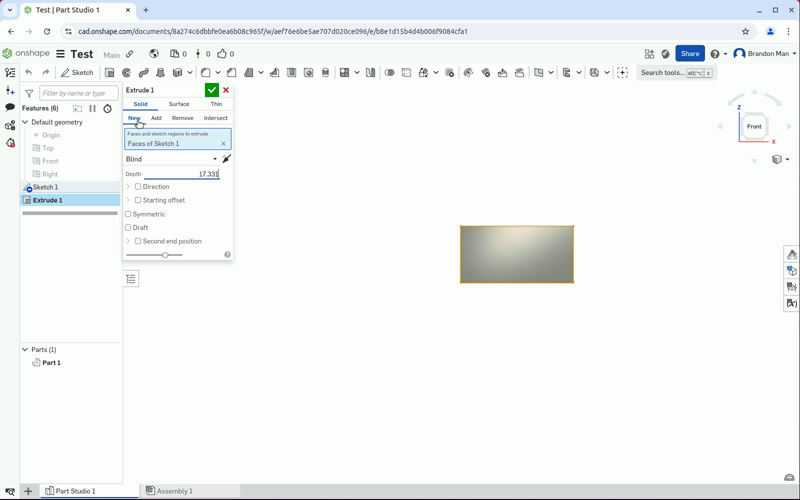
key(enter)
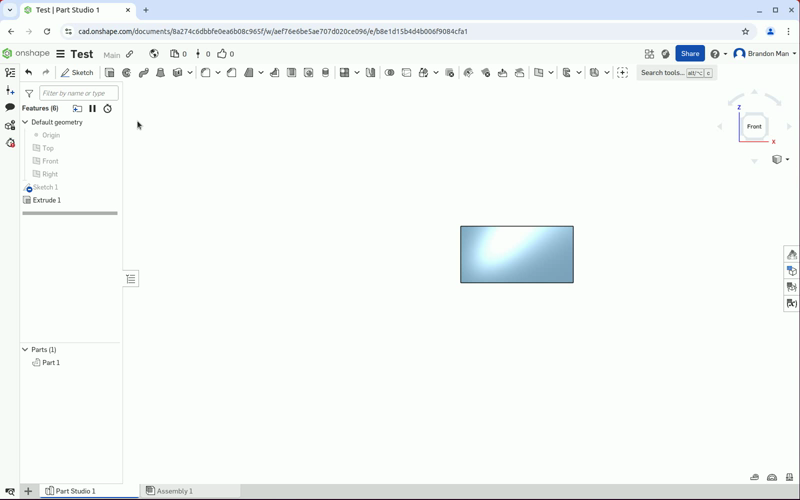
key(shift+h)
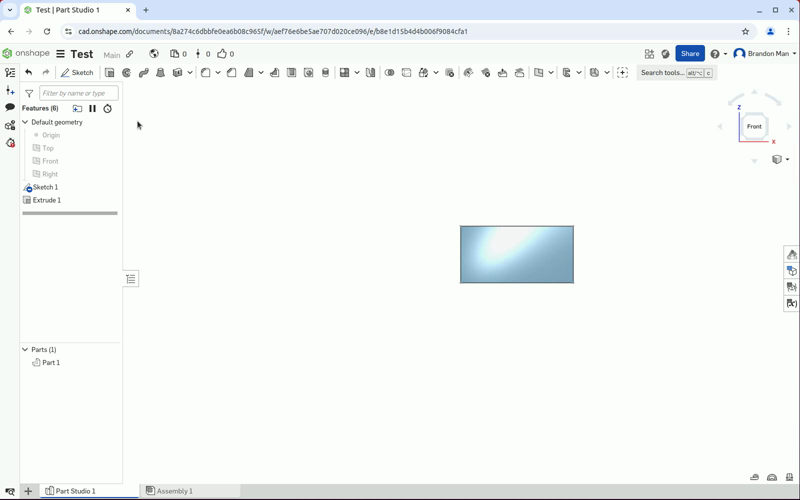
key(shift+h)
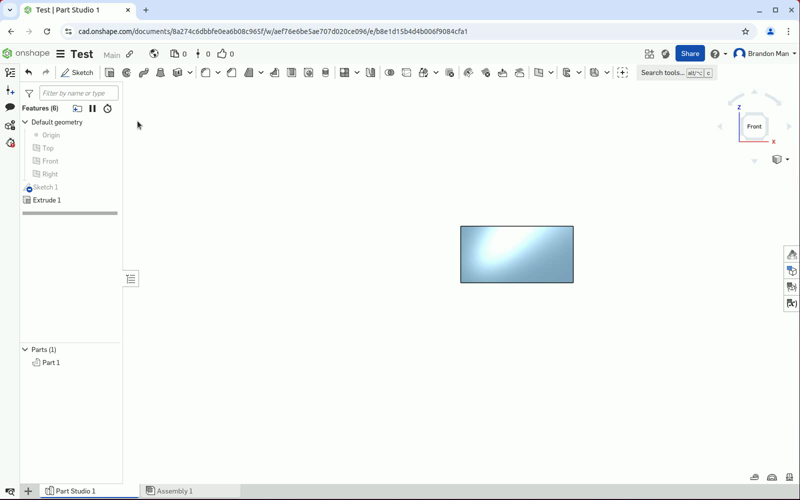
mouse_move(73, 189)
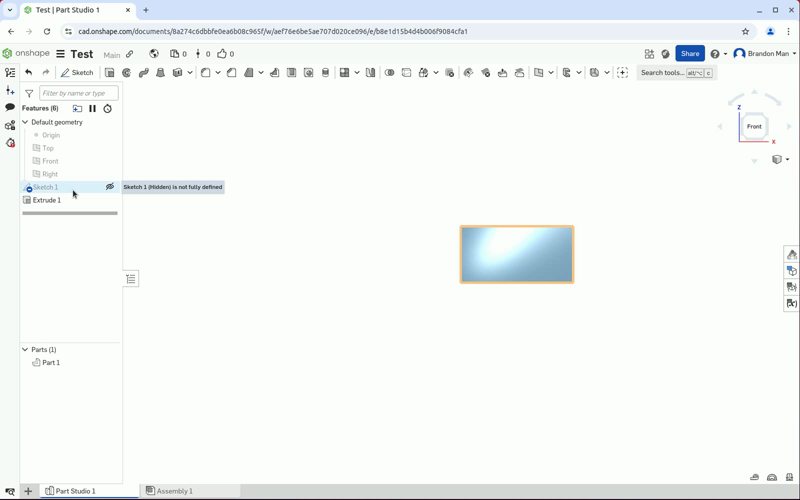
click(73, 189)
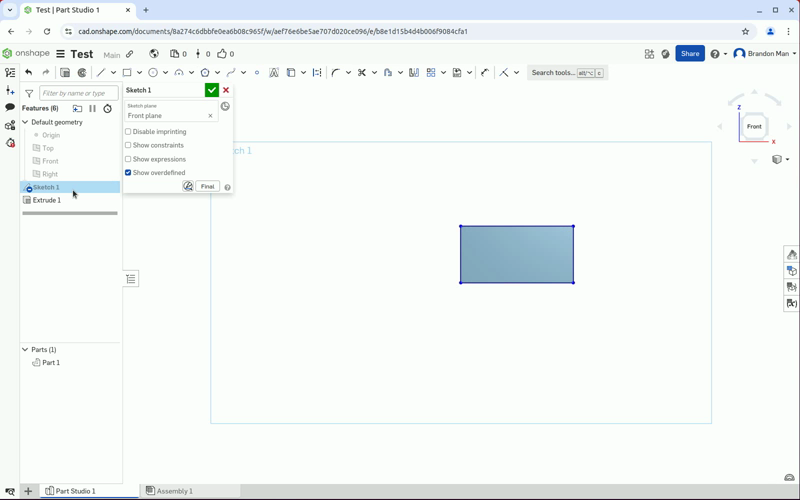
mouse_move(229, 92)
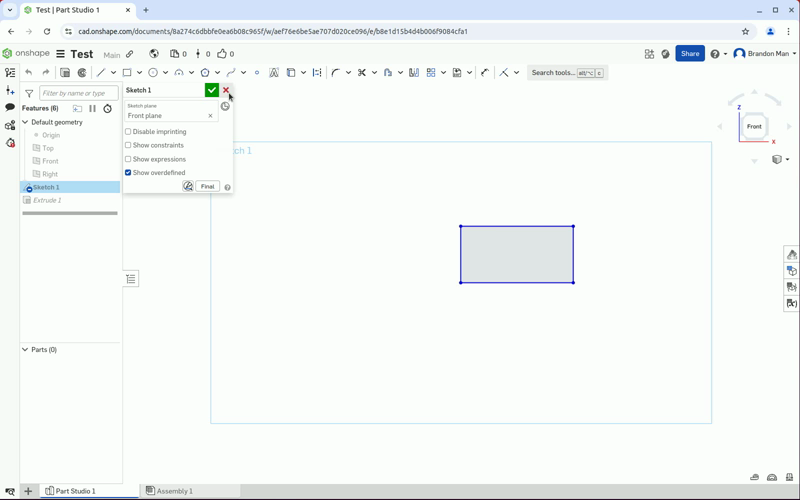
click(229, 92)
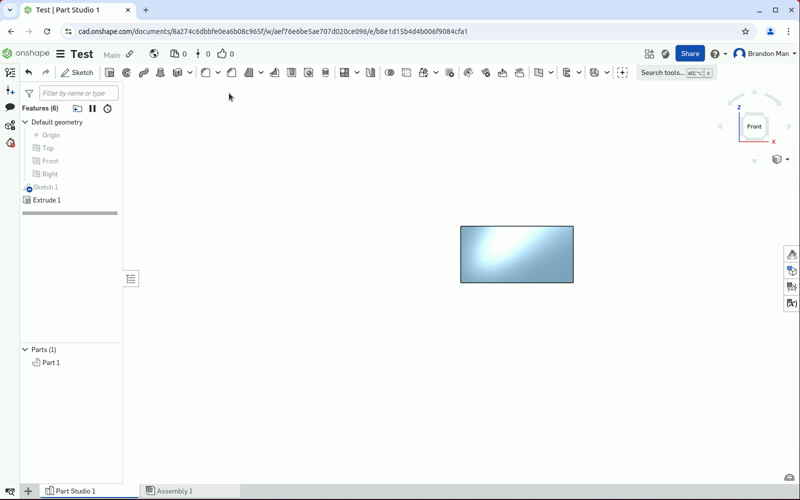
mouse_move(73, 352)
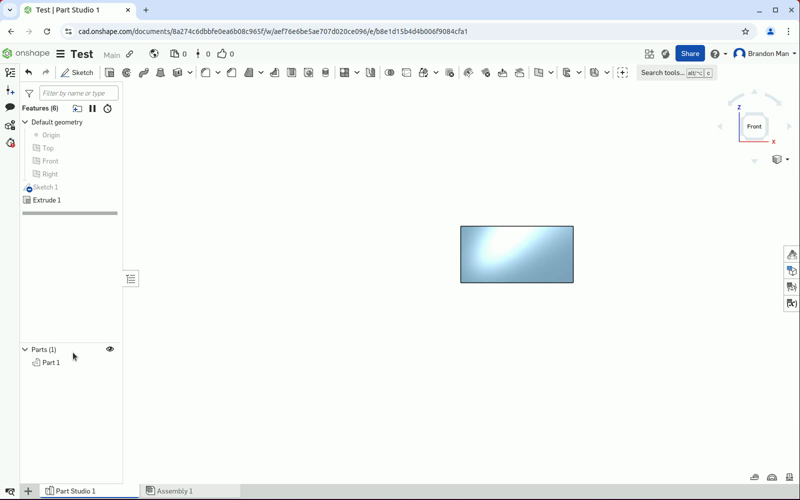
key(y)
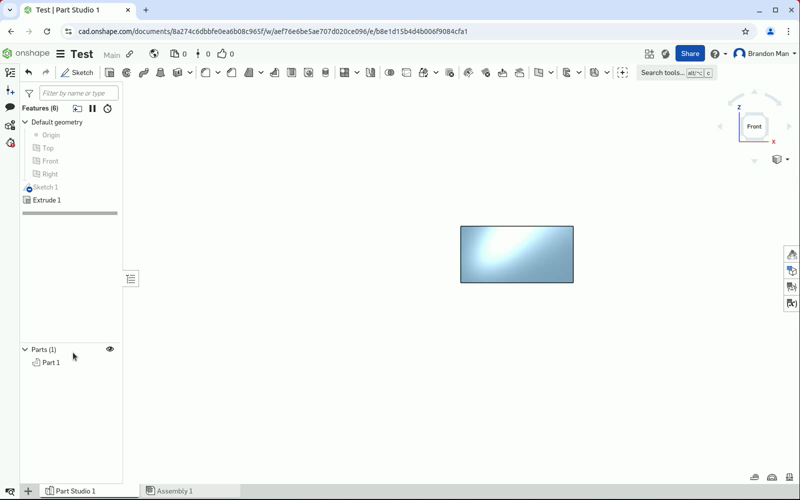
key(shift+p)
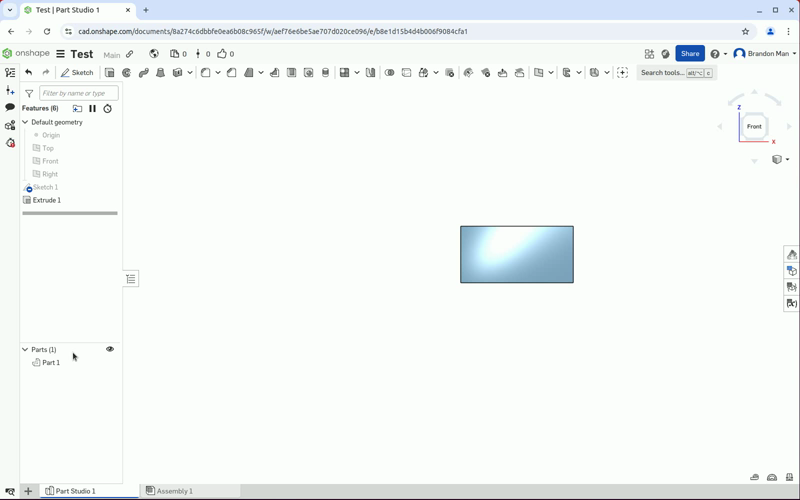
key(space)
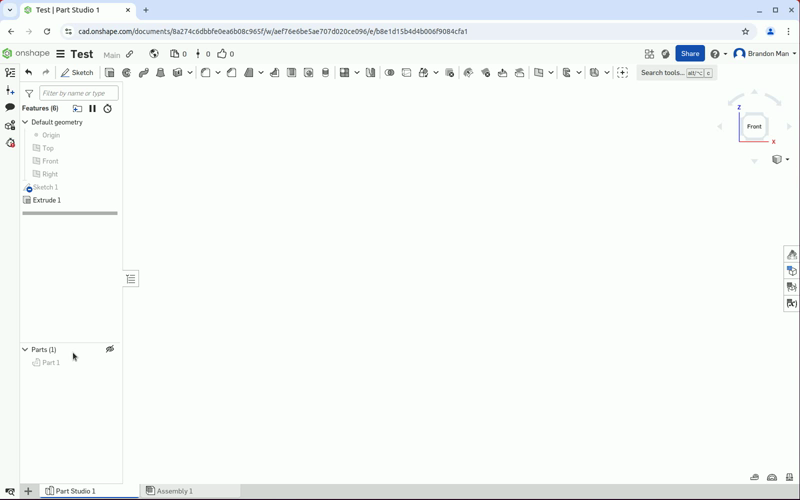
key_down(shift)
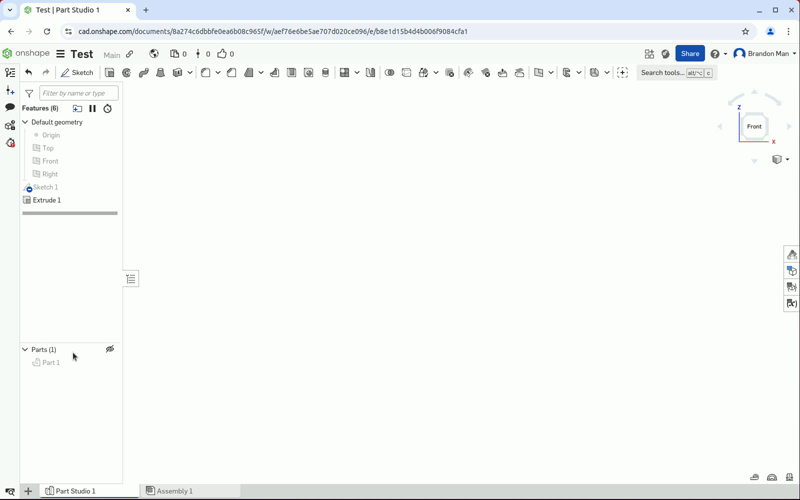
key(down)
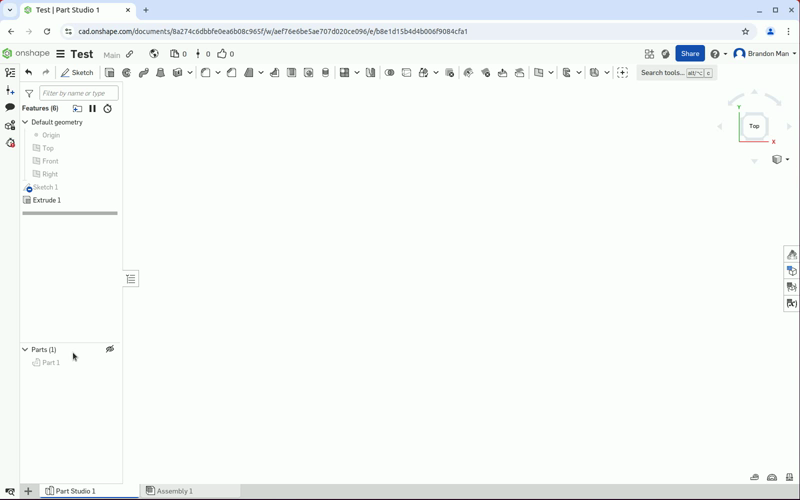
key_up(shift)
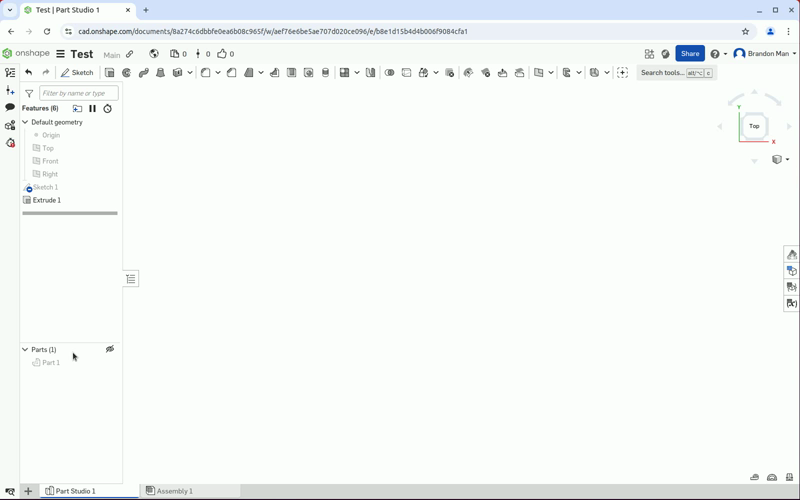
mouse_move(73, 352)
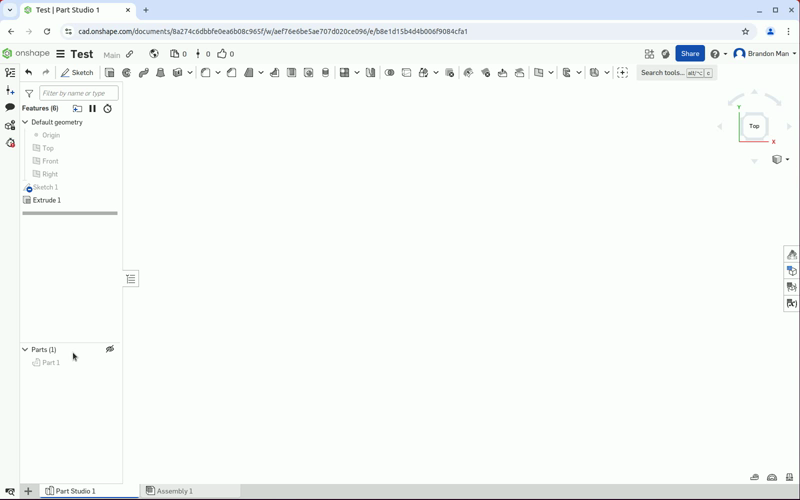
key(shift+y)
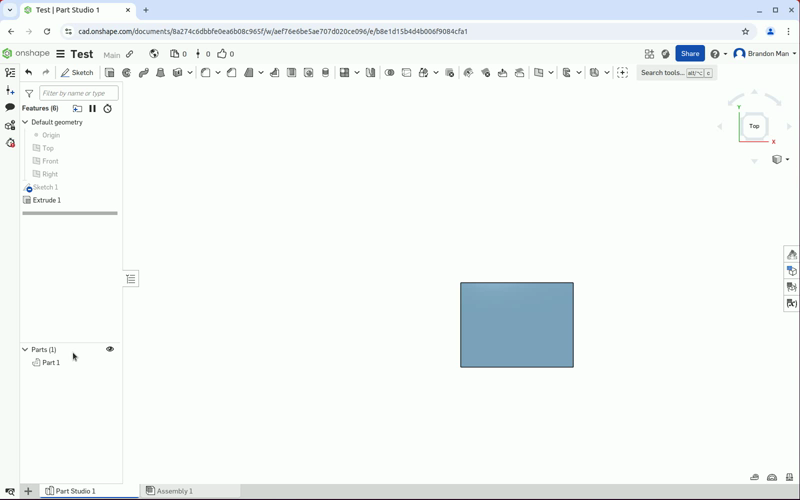
mouse_move(541, 75)
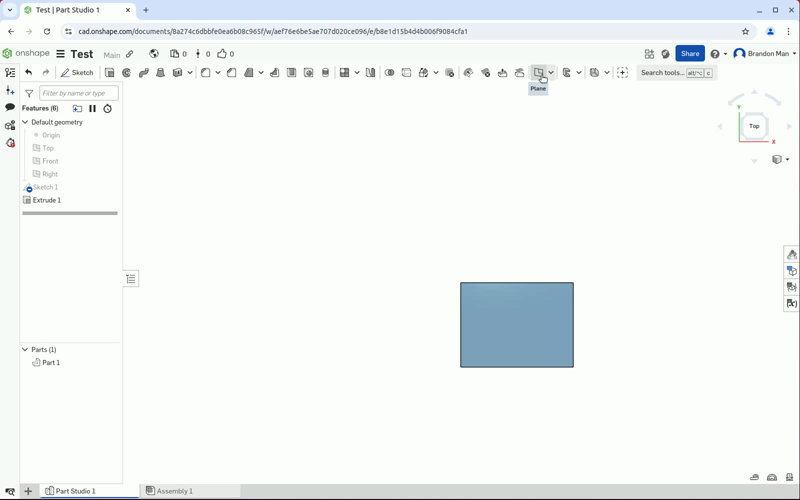
click(541, 75)
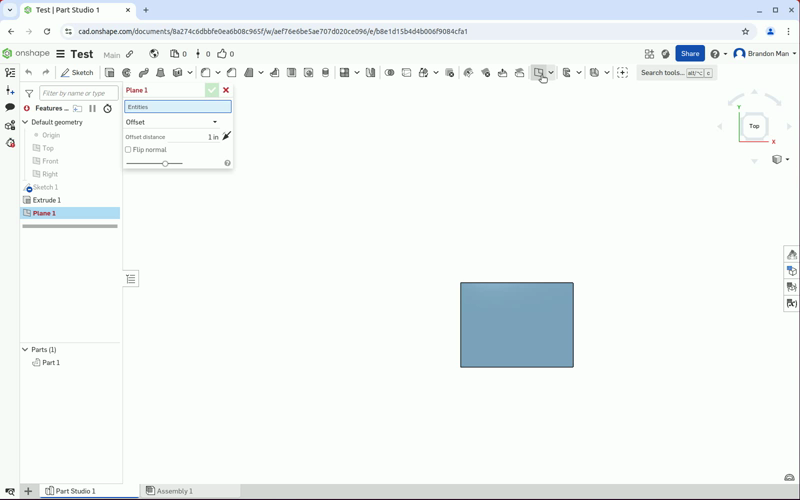
mouse_move(73, 150)
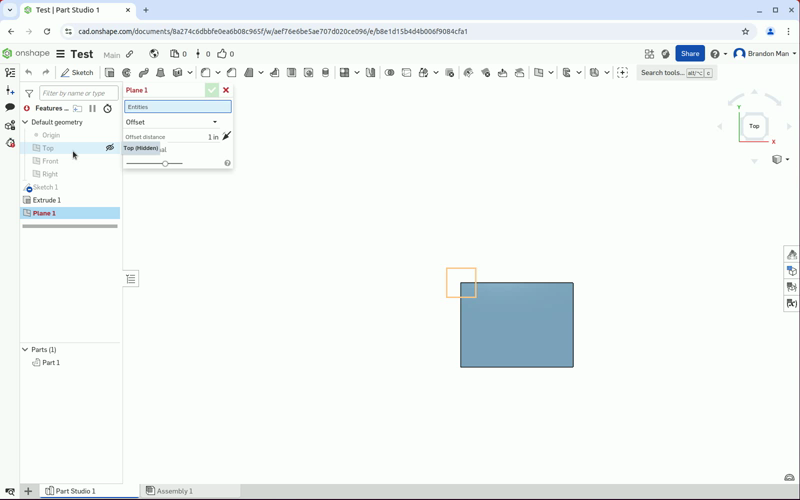
click(73, 150)
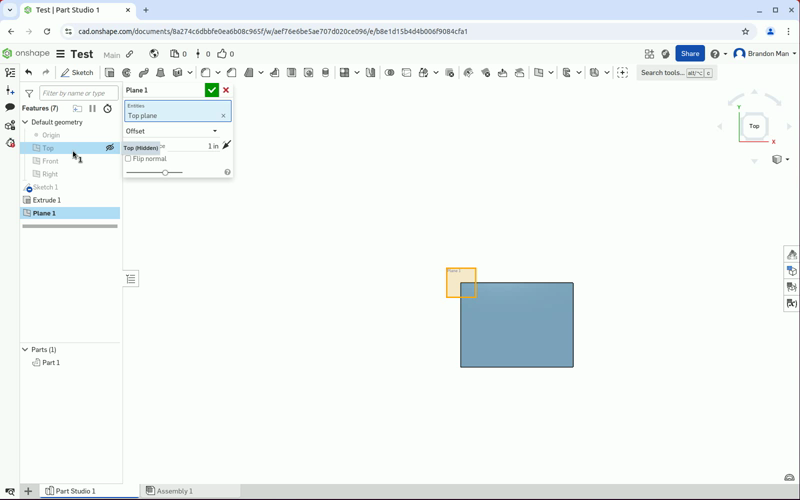
key(tab, 2)
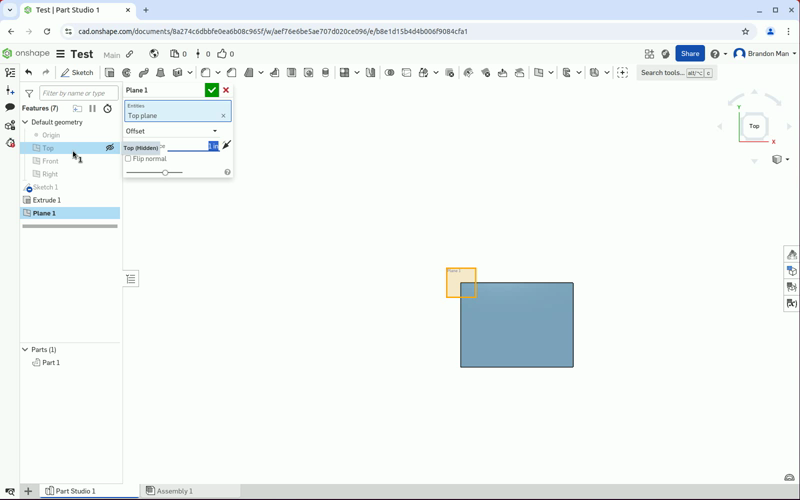
text(11.554)
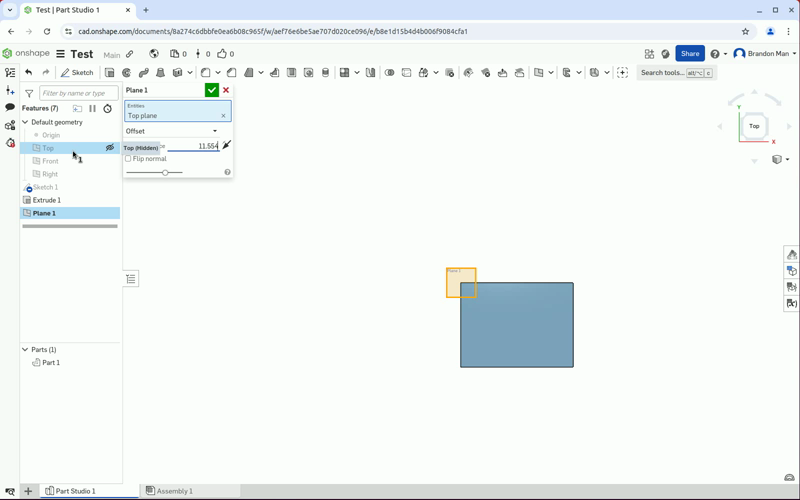
key(enter, 2)
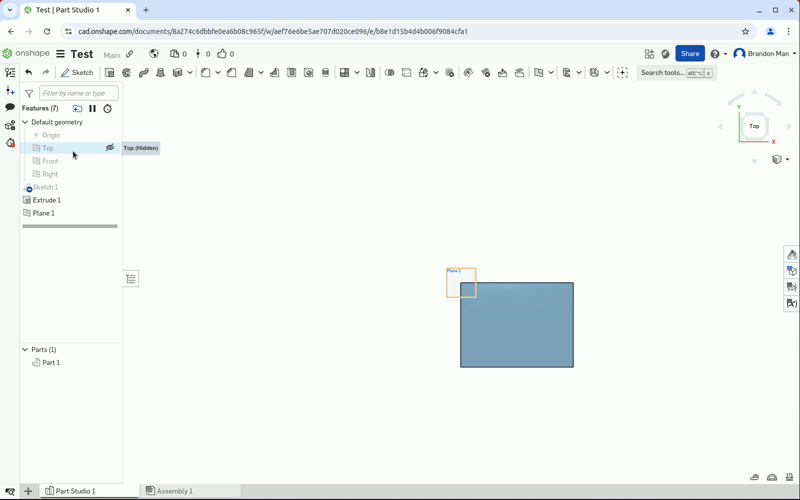
key(shift+s)
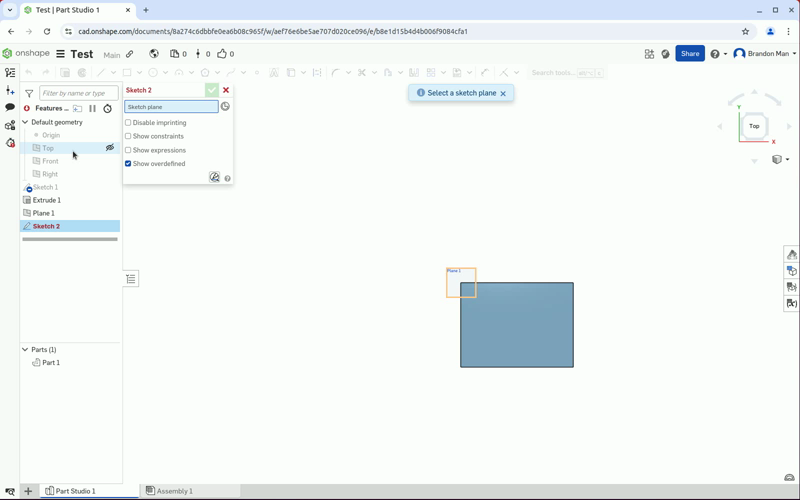
mouse_move(73, 215)
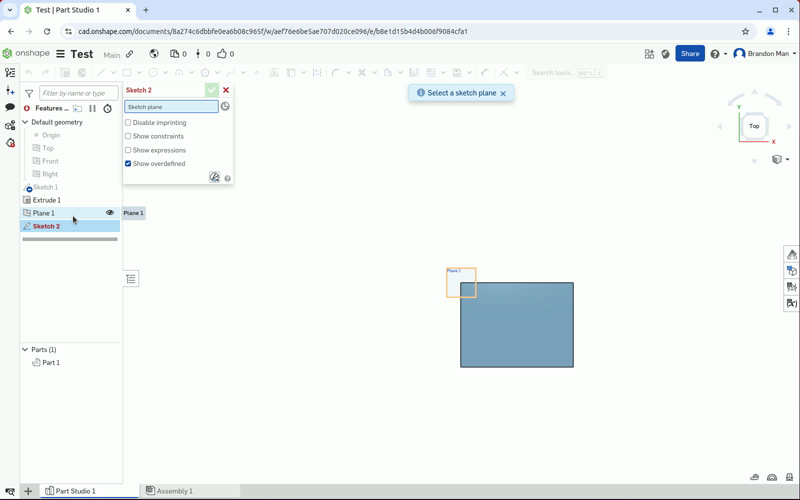
click(73, 215)
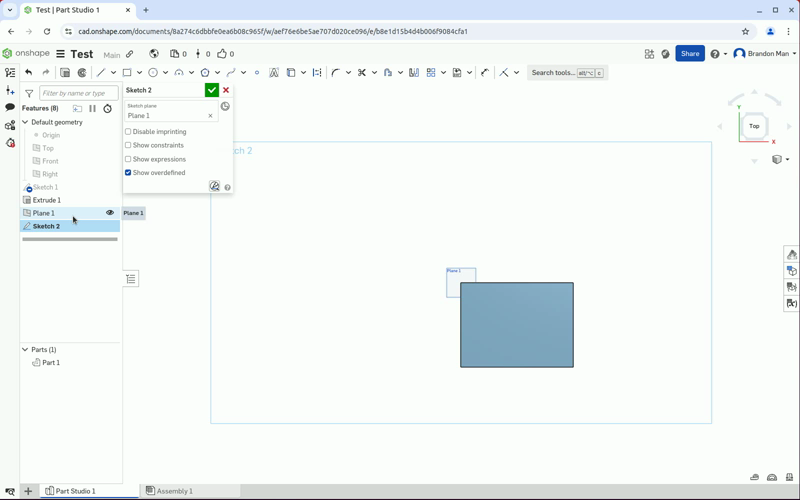
mouse_move(73, 352)
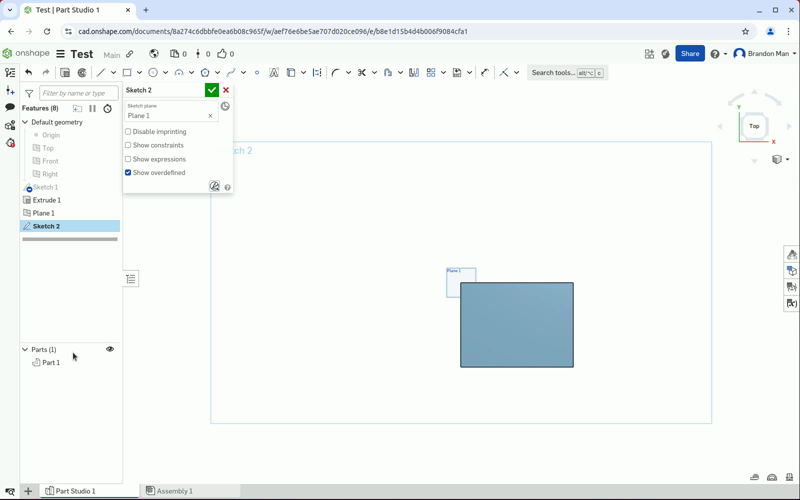
key(y)
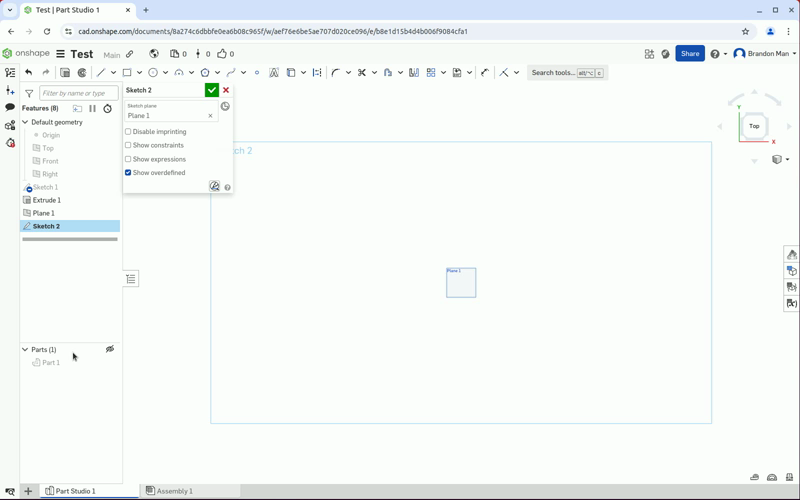
key(l)
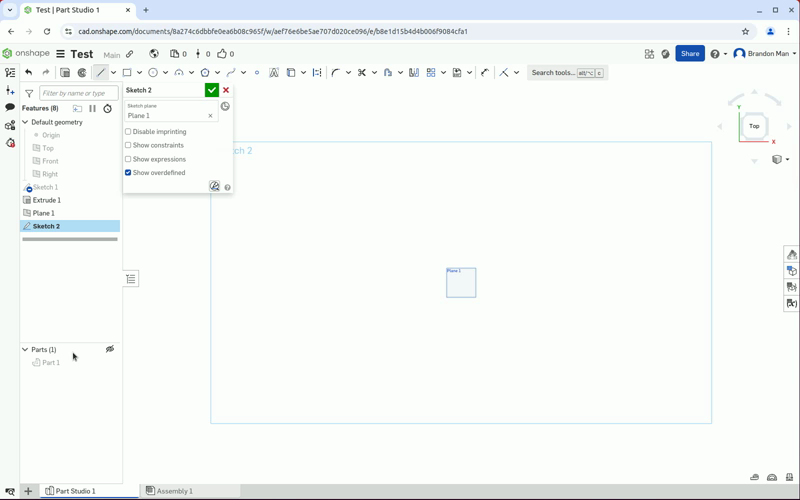
key_down(shift)
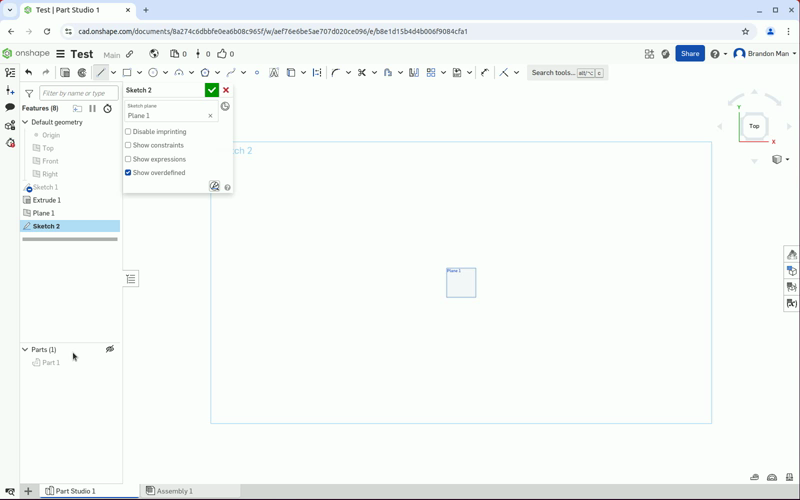
mouse_move(477, 367)
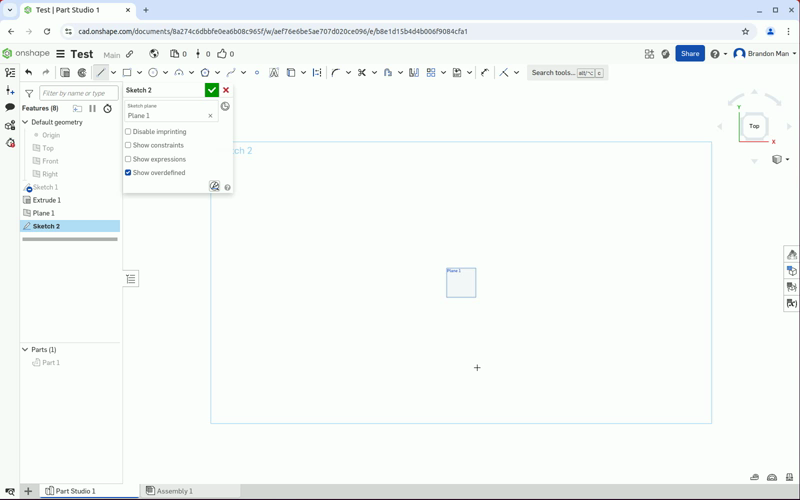
click(477, 367)
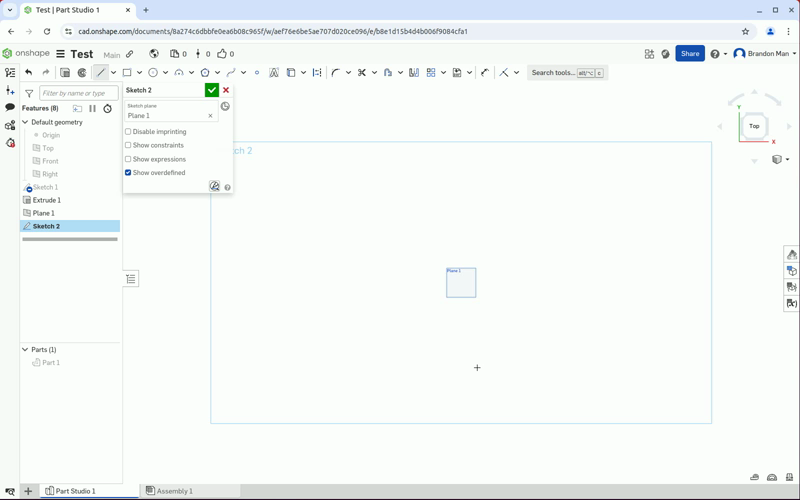
key_up(shift)
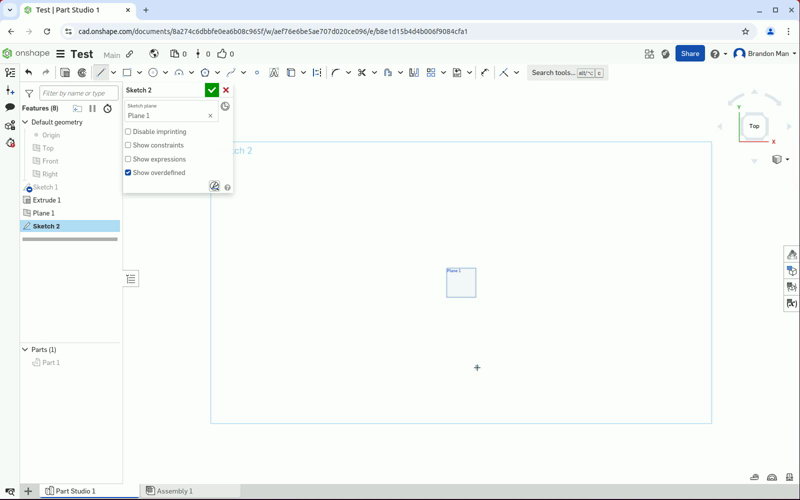
key_down(shift)
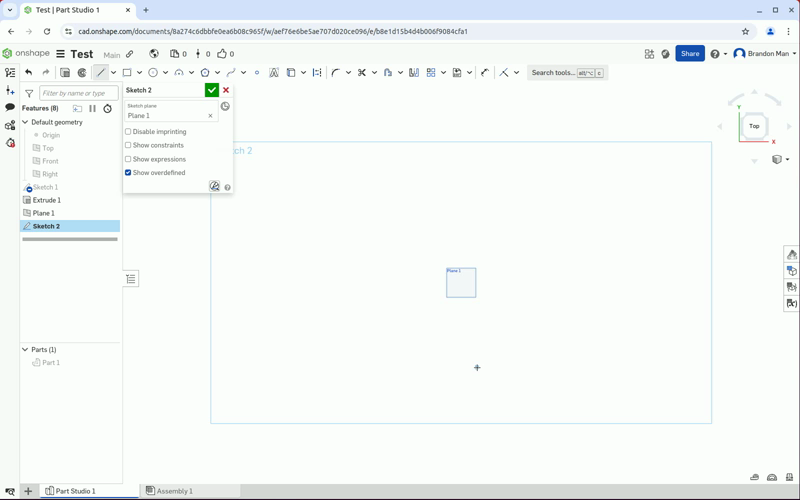
mouse_move(547, 367)
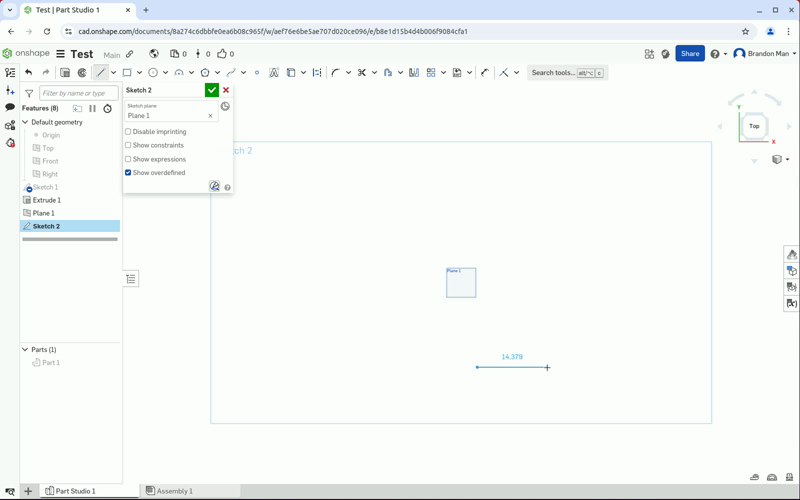
click(547, 367)
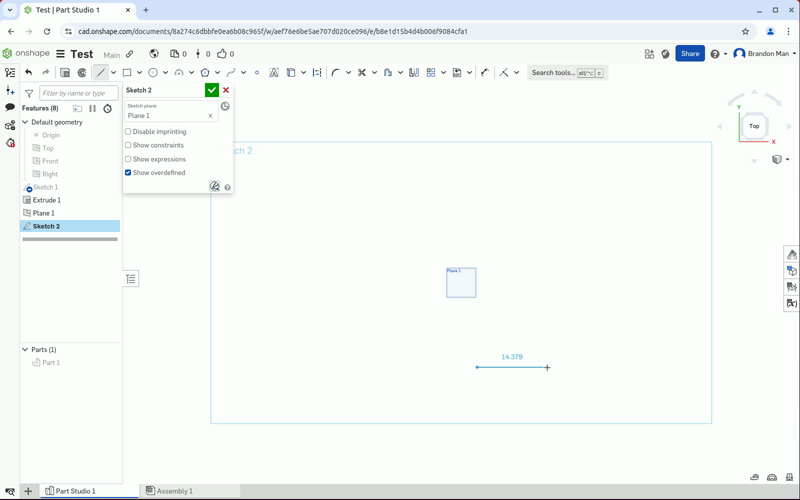
key_up(shift)
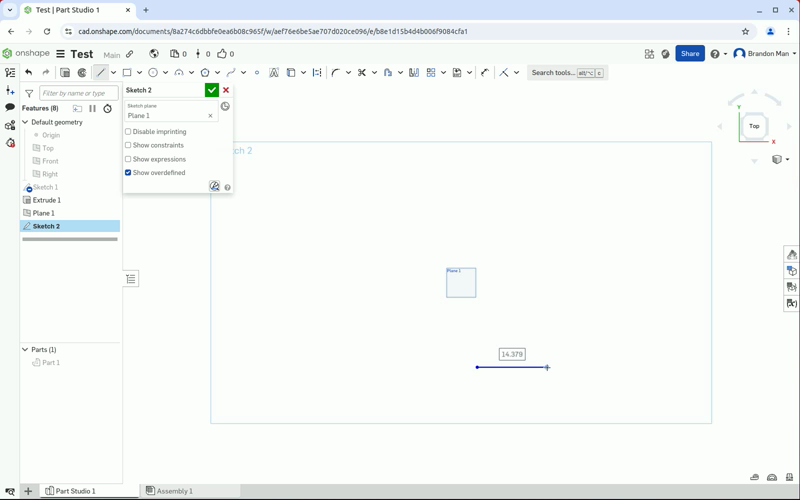
key_down(shift)
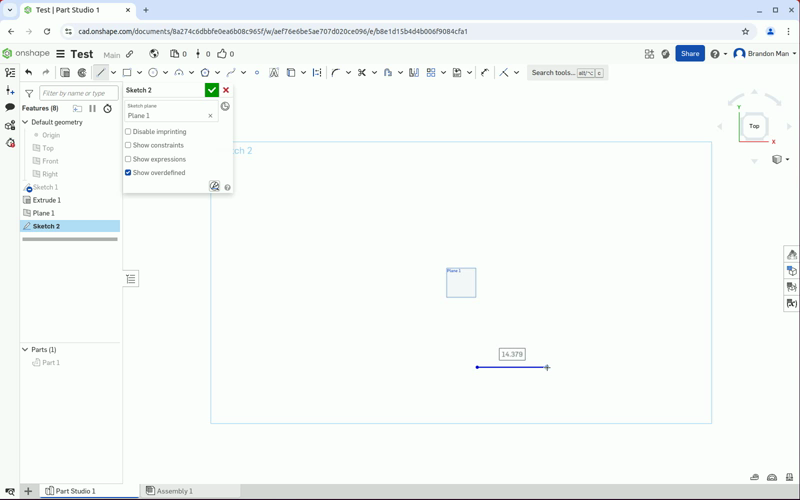
mouse_move(577, 367)
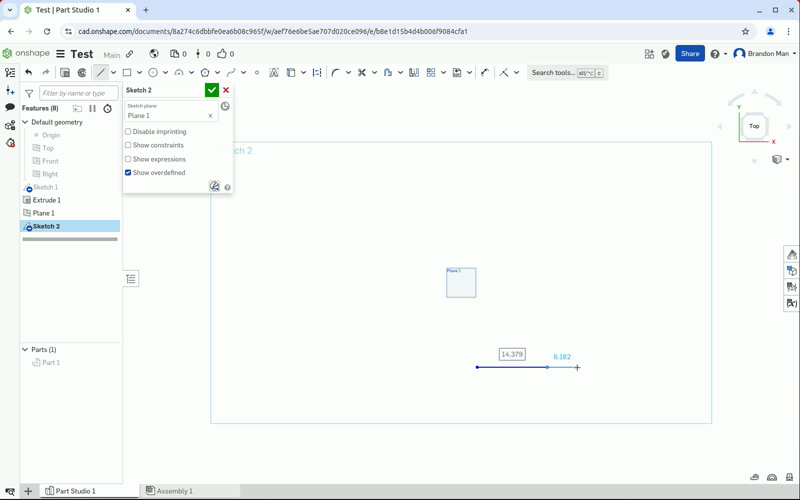
mouse_move(573, 324)
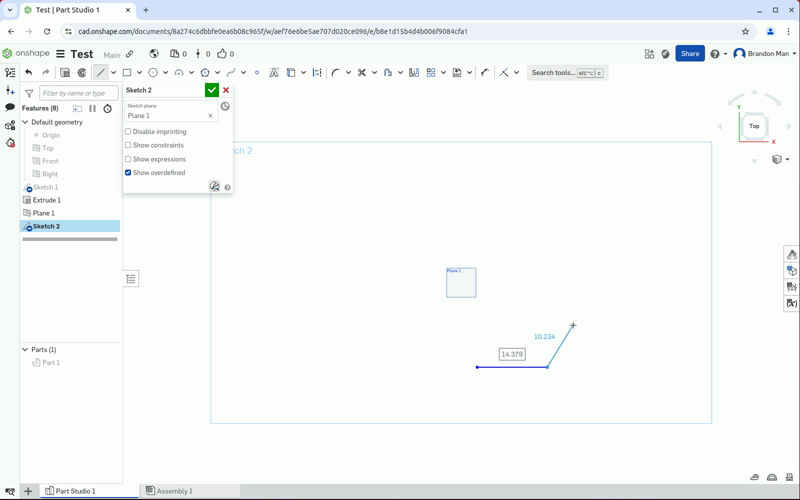
click(573, 324)
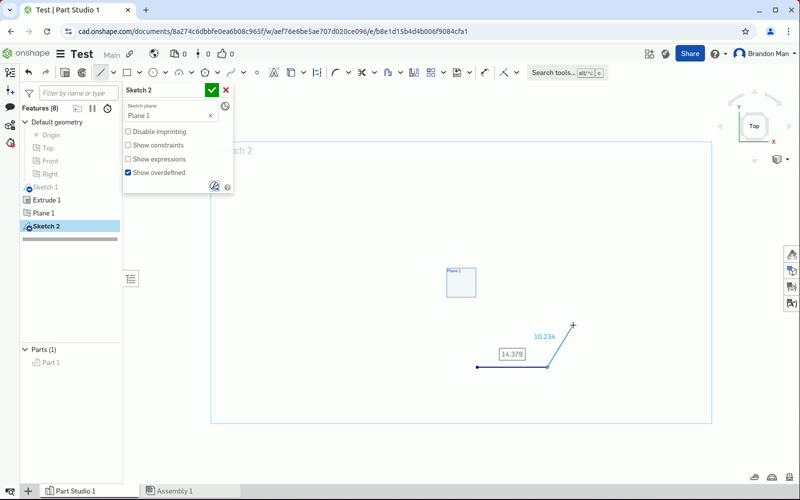
key_up(shift)
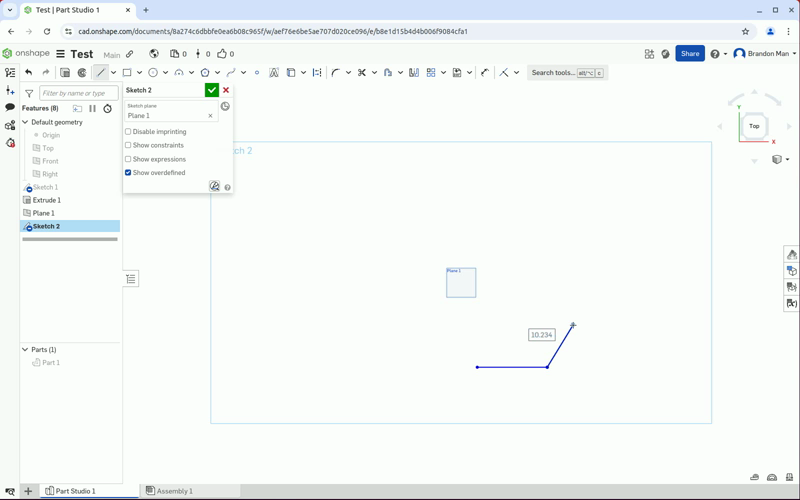
key_down(shift)
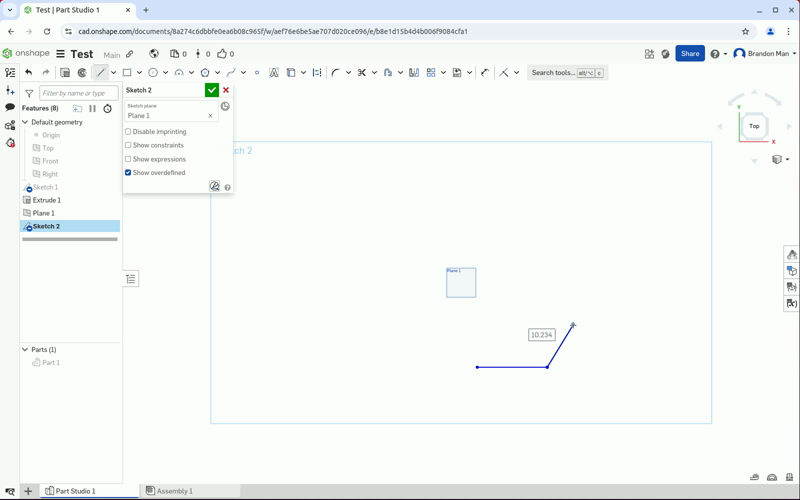
mouse_move(589, 324)
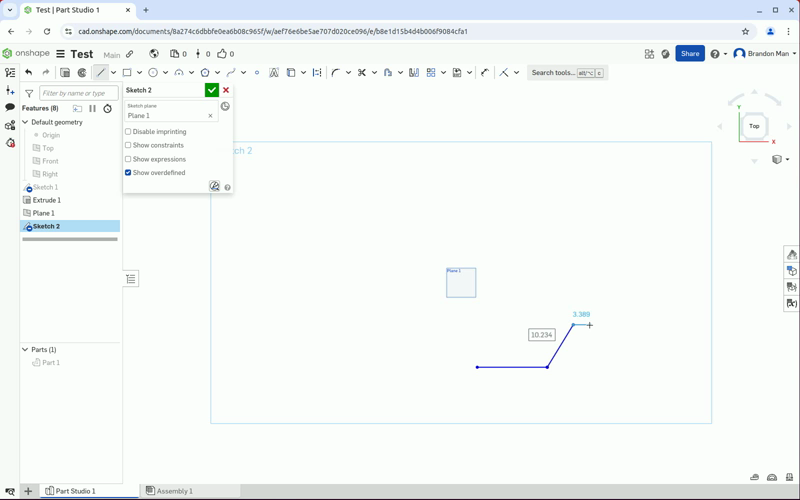
mouse_move(573, 283)
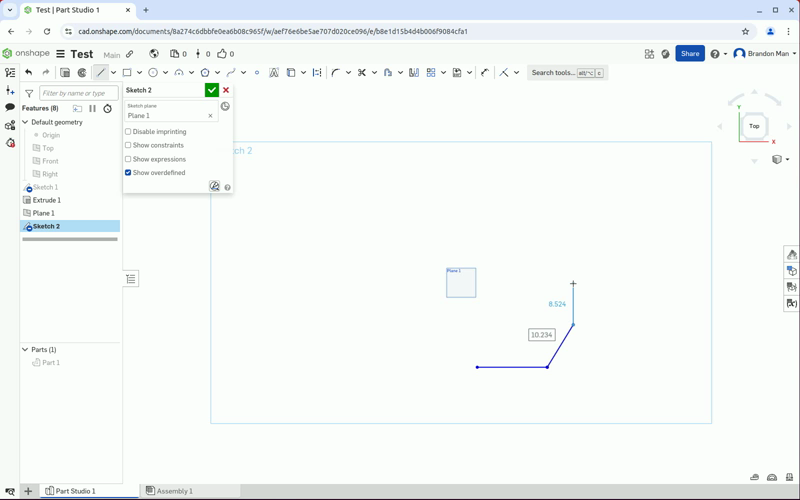
click(573, 283)
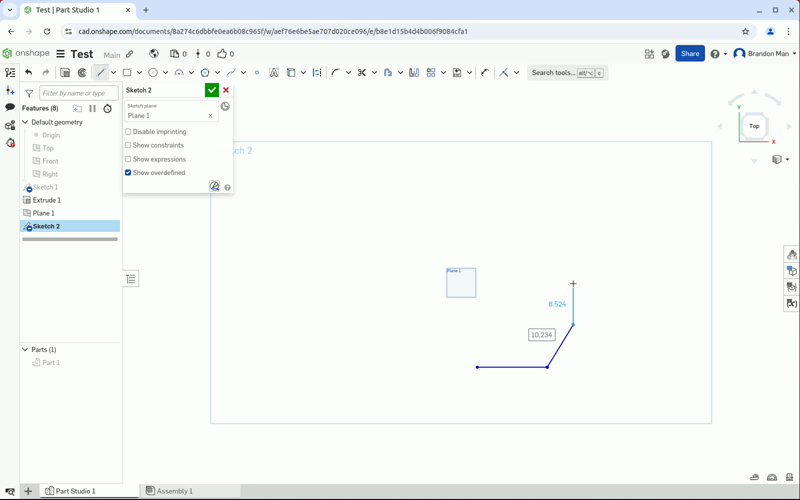
key_up(shift)
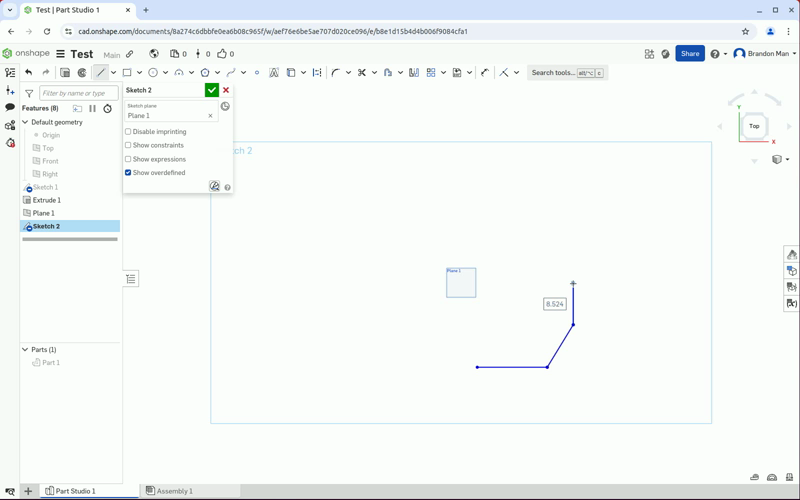
key_down(shift)
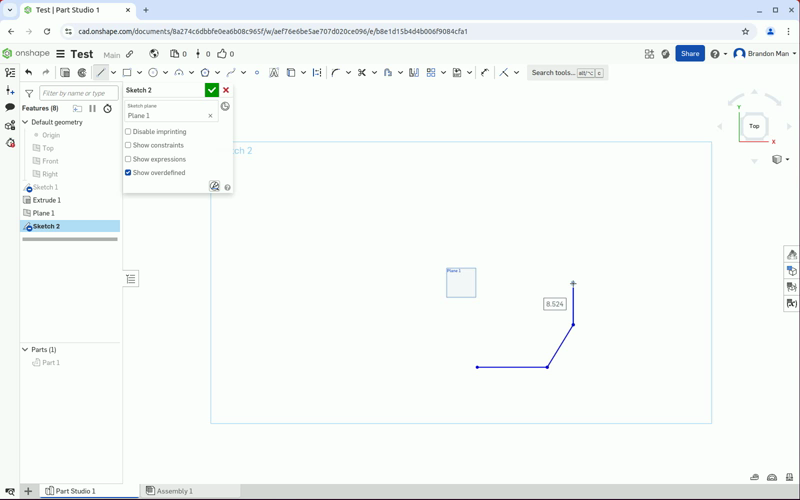
mouse_move(589, 283)
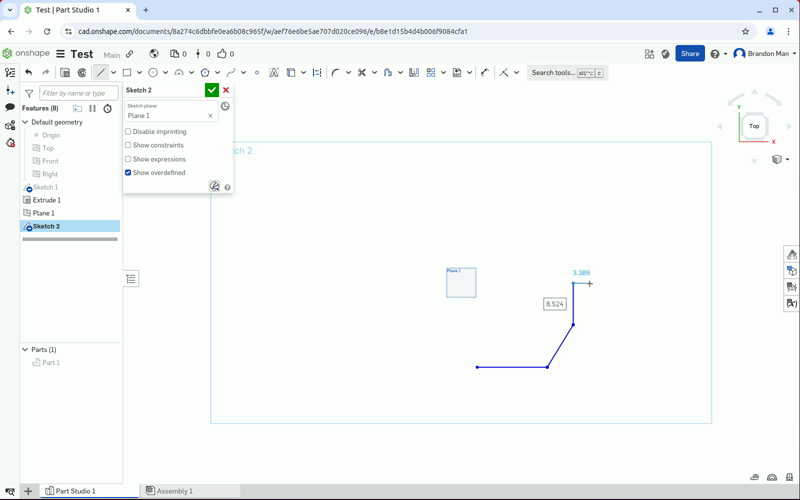
mouse_move(530, 283)
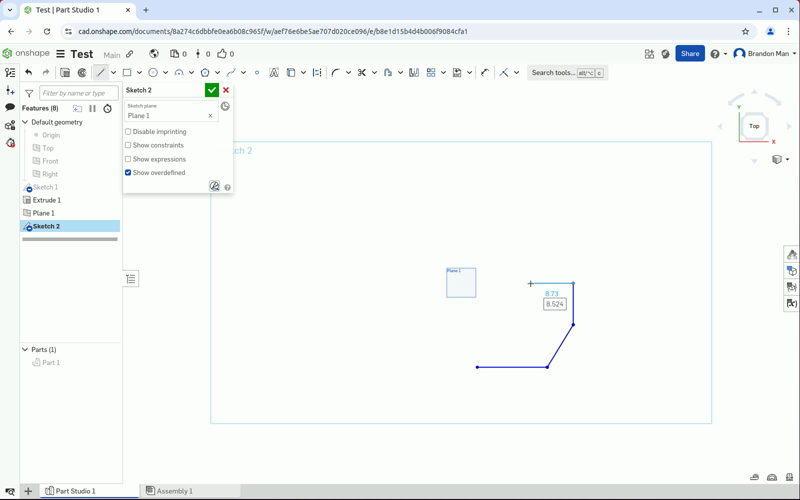
click(530, 283)
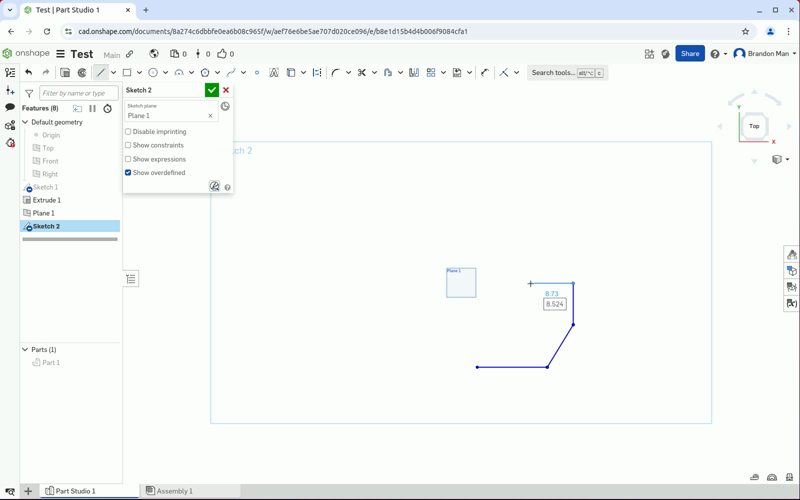
key_up(shift)
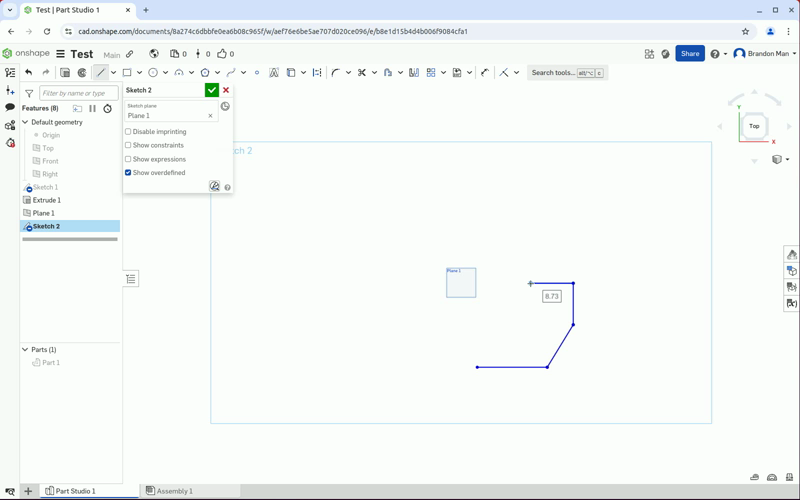
key_down(shift)
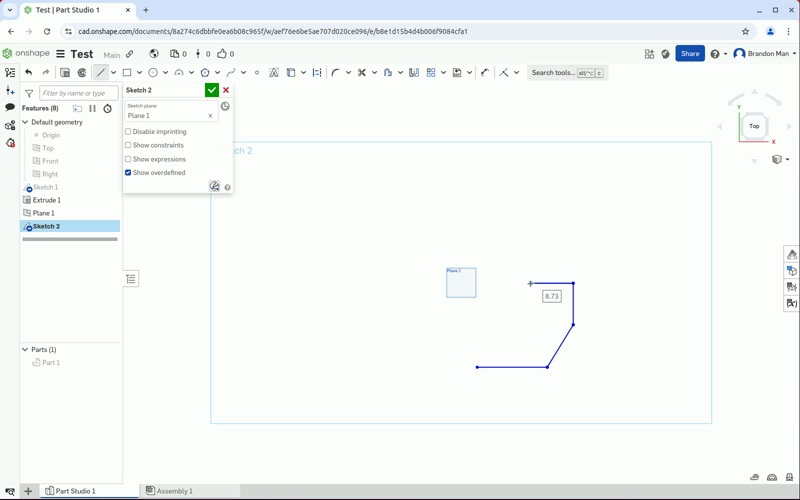
mouse_move(477, 367)
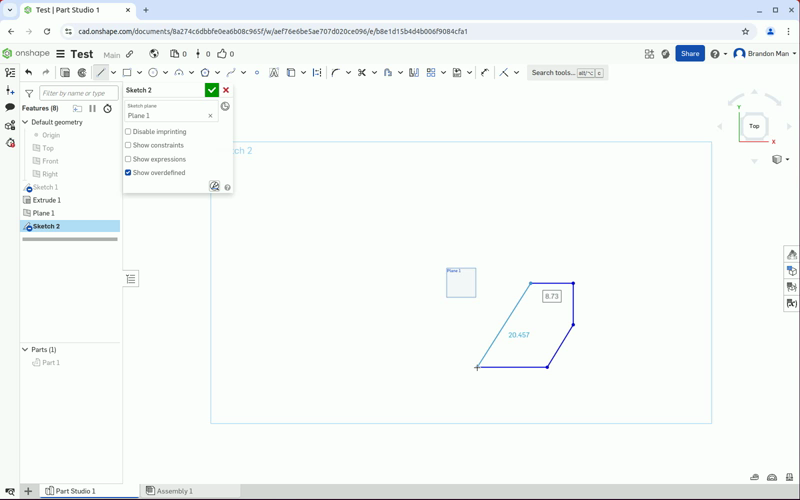
key_up(shift)
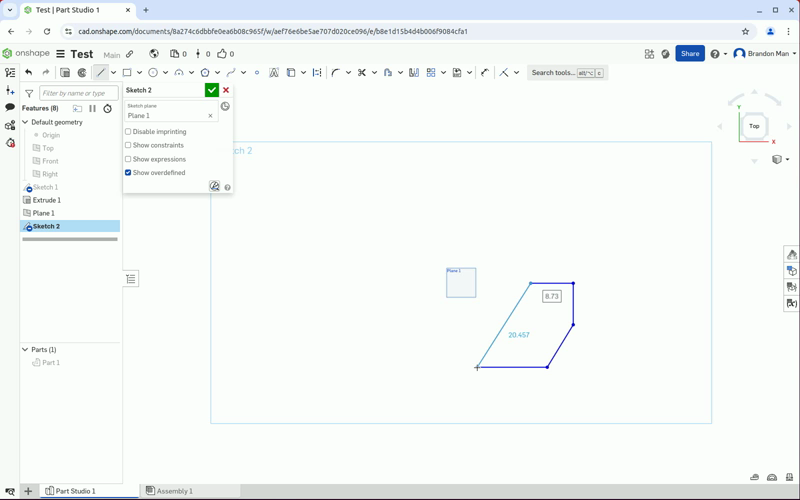
click(477, 367)
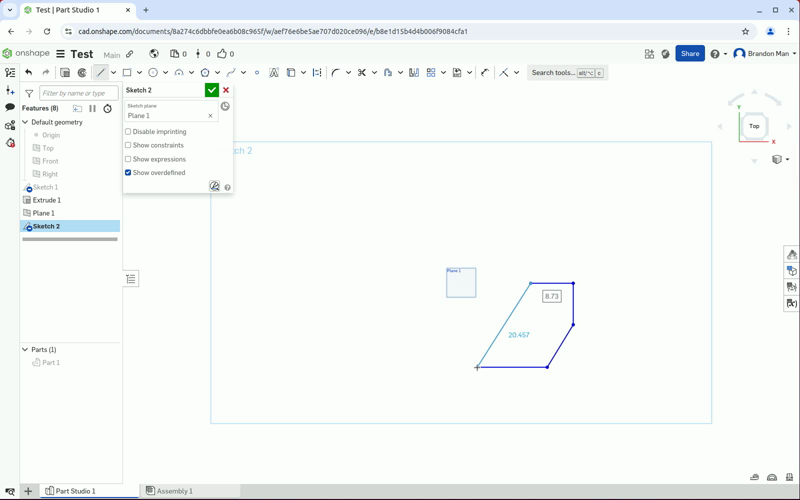
key(esc)
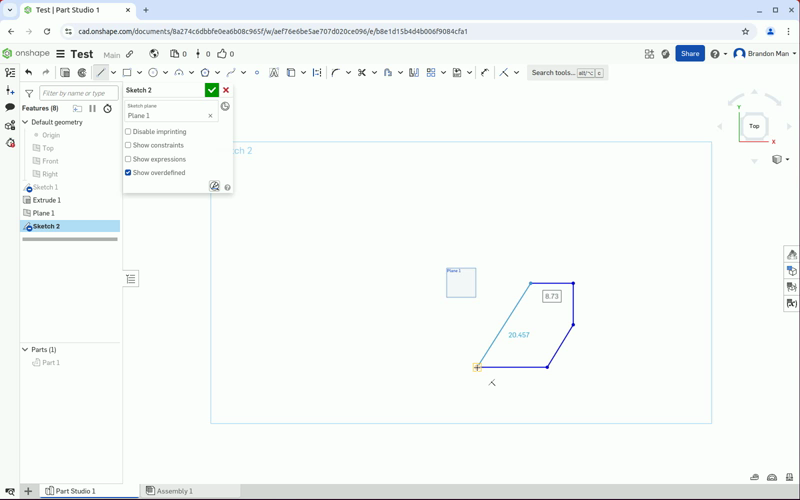
mouse_move(502, 339)
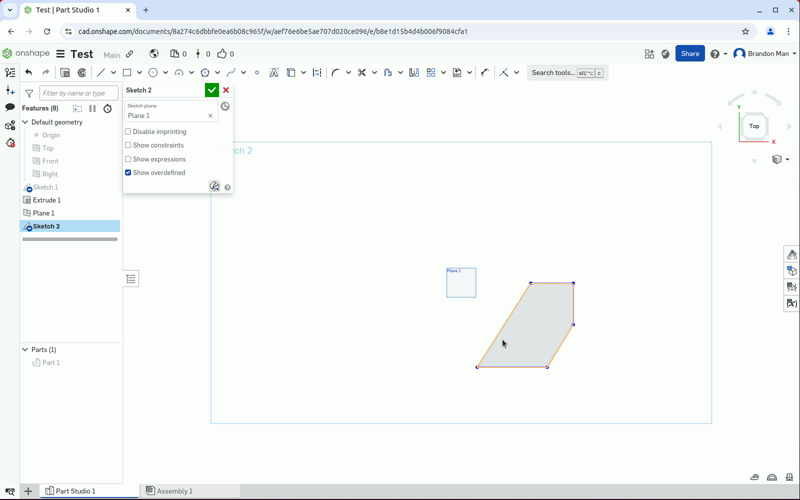
click(502, 339)
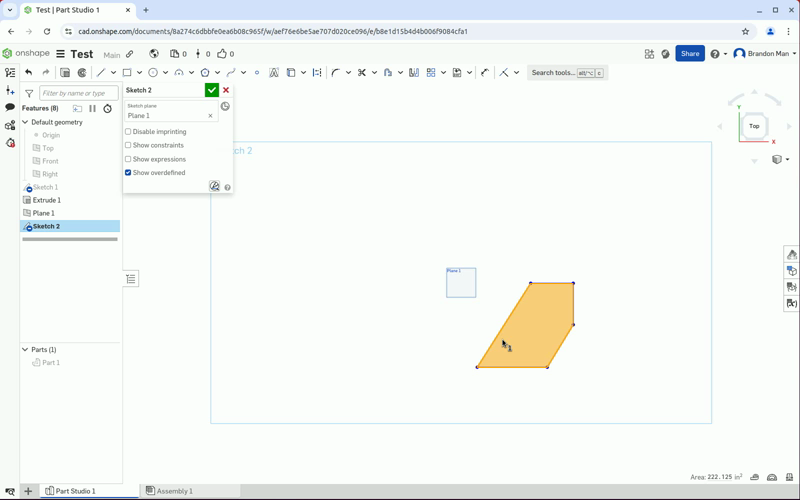
mouse_move(73, 352)
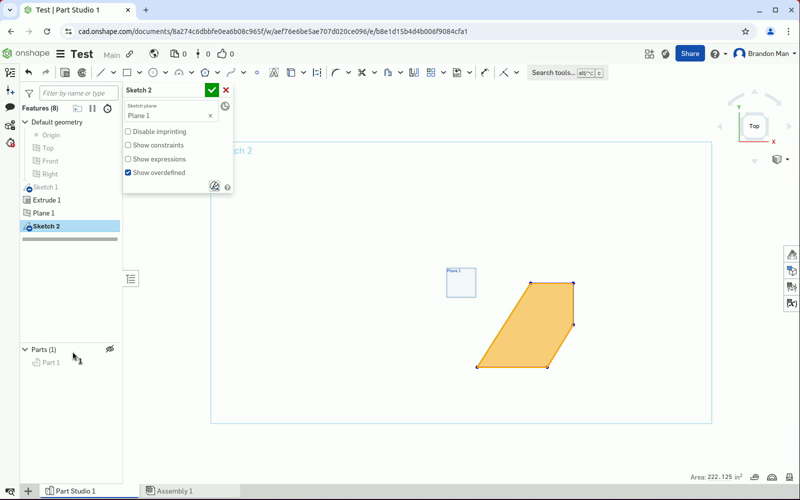
key(shift+y)
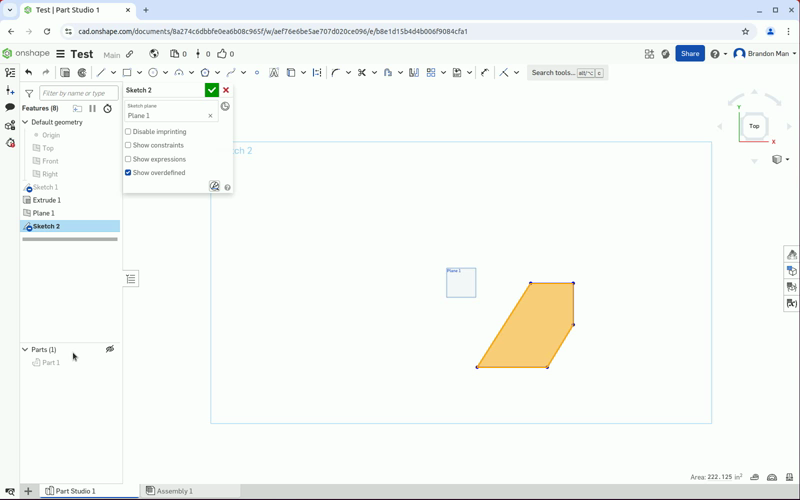
key(shift+e)
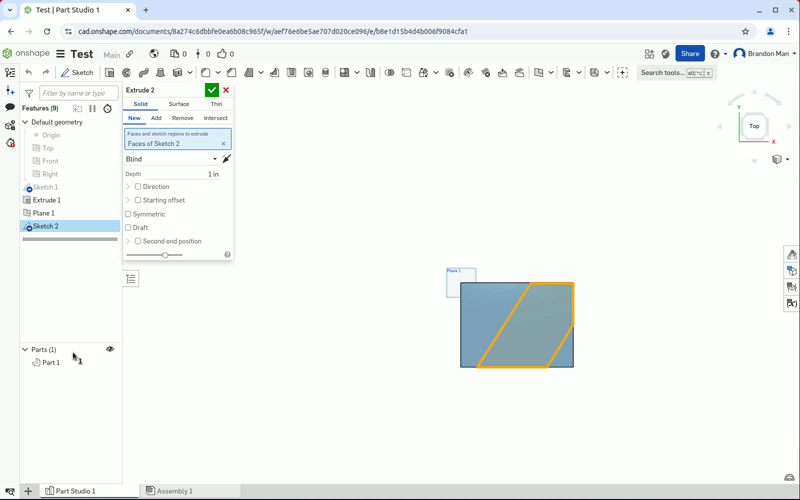
mouse_move(143, 106)
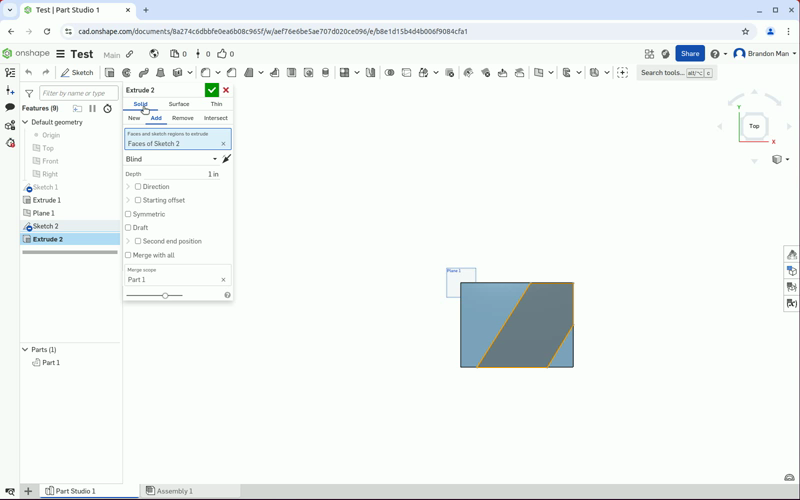
click(143, 106)
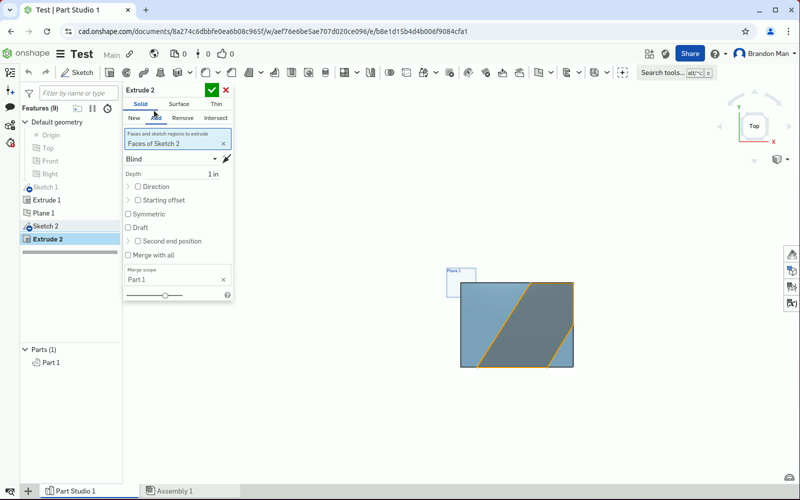
mouse_move(186, 120)
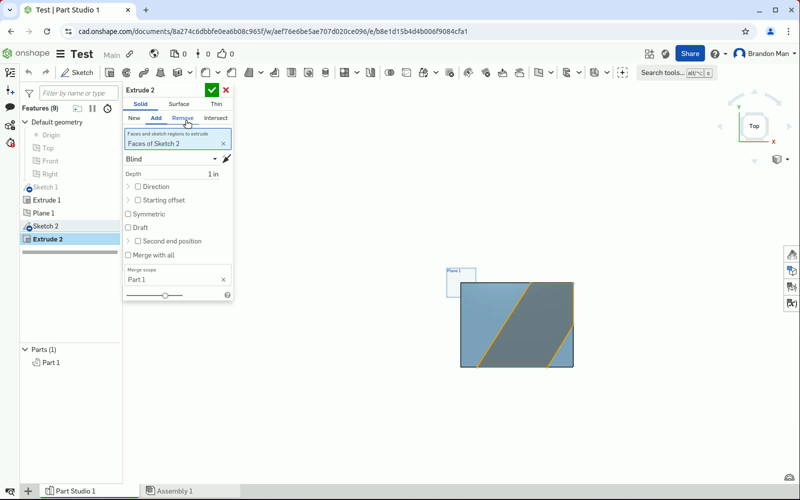
click(186, 120)
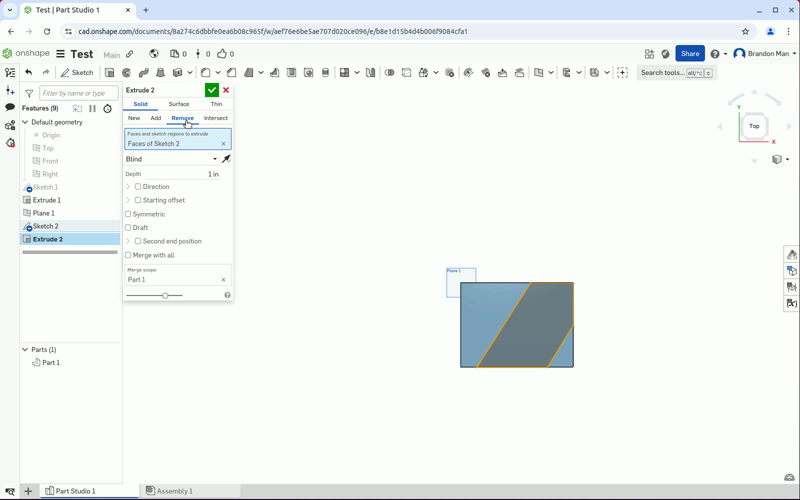
key(tab, 4)
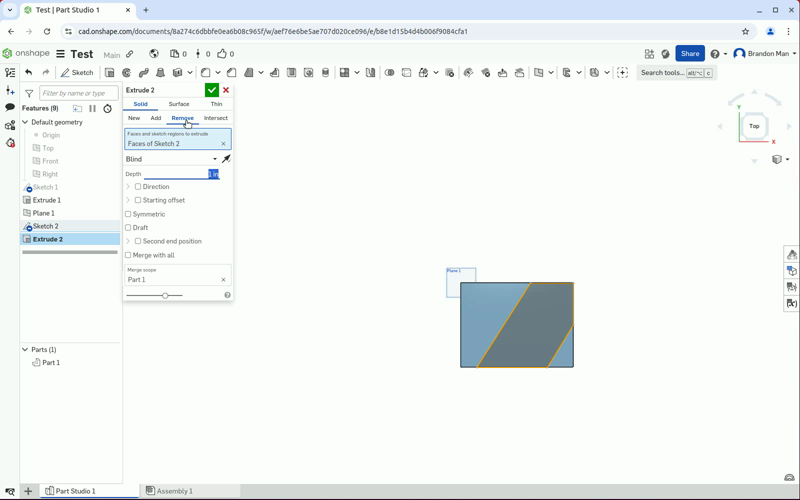
text(5.777)
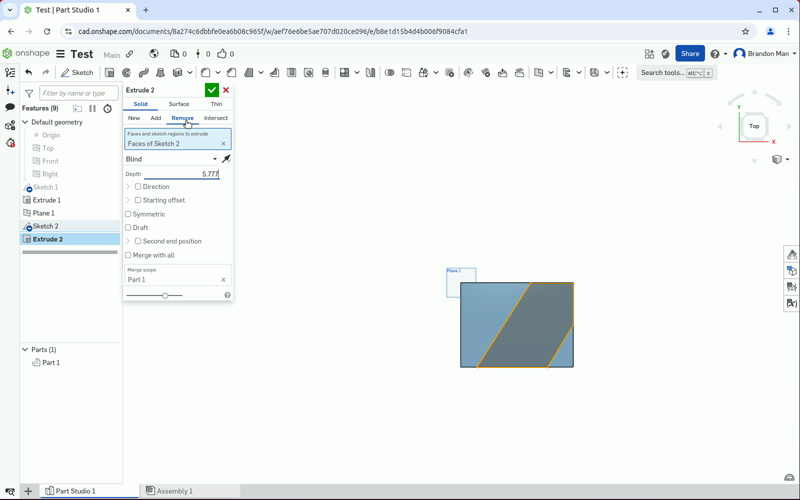
key(tab, 6)
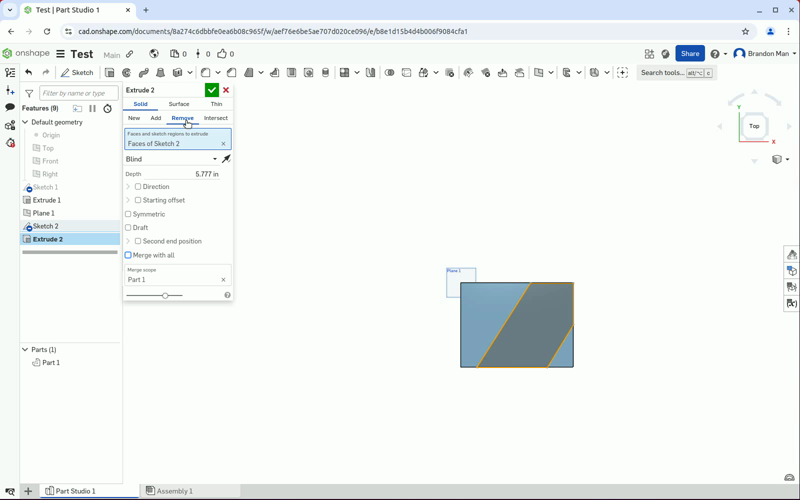
key(space)
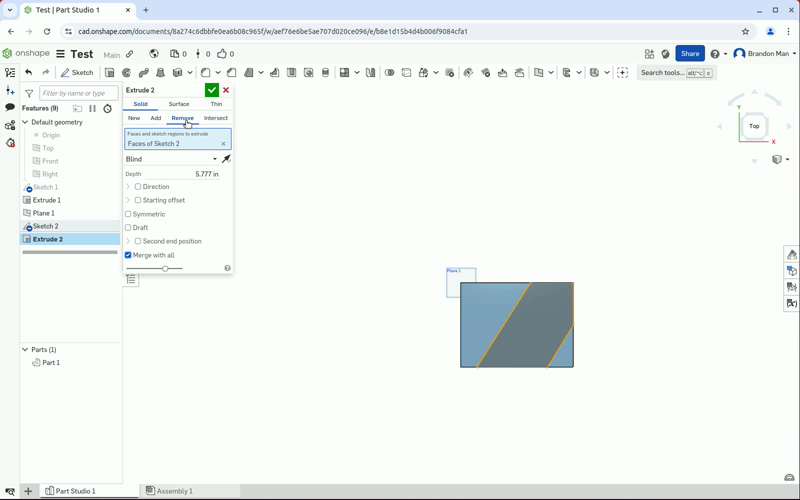
key(enter)
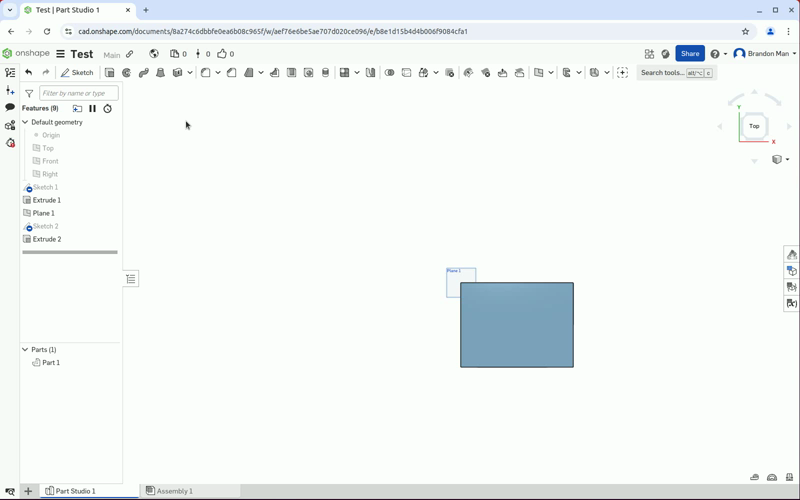
key(shift+h)
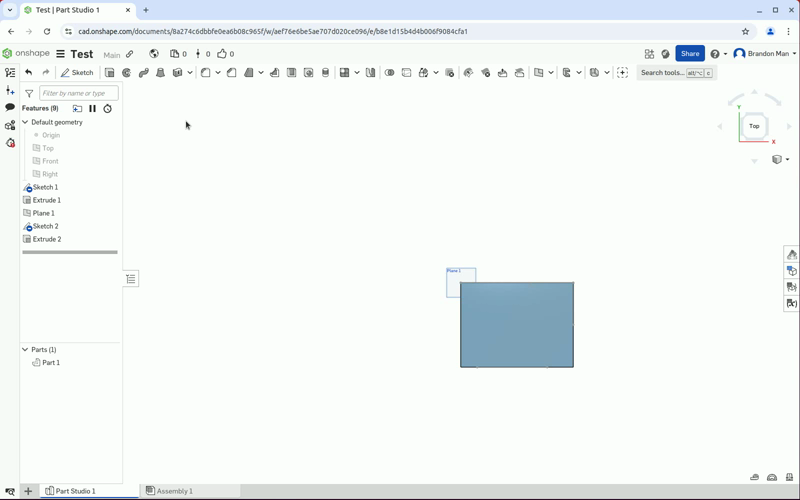
key(shift+h)
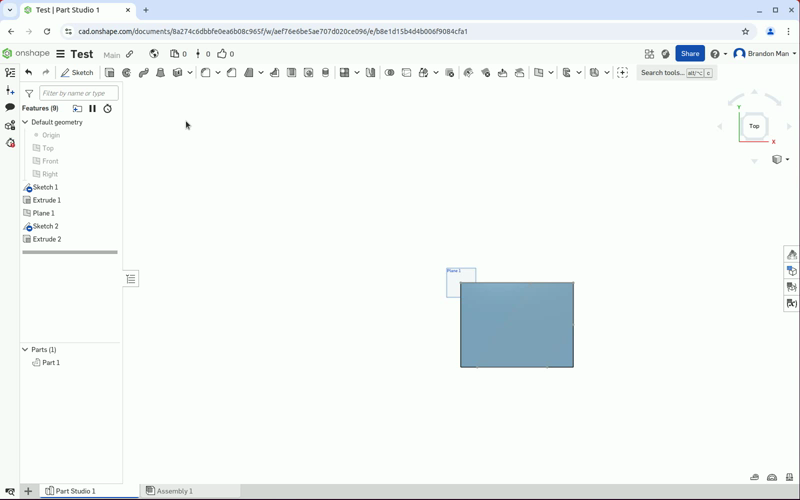
key(shift+7)
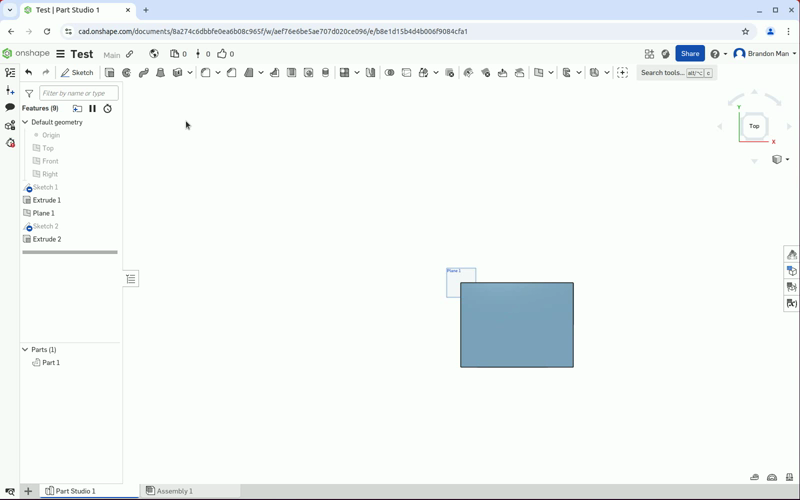
key(up, 3)
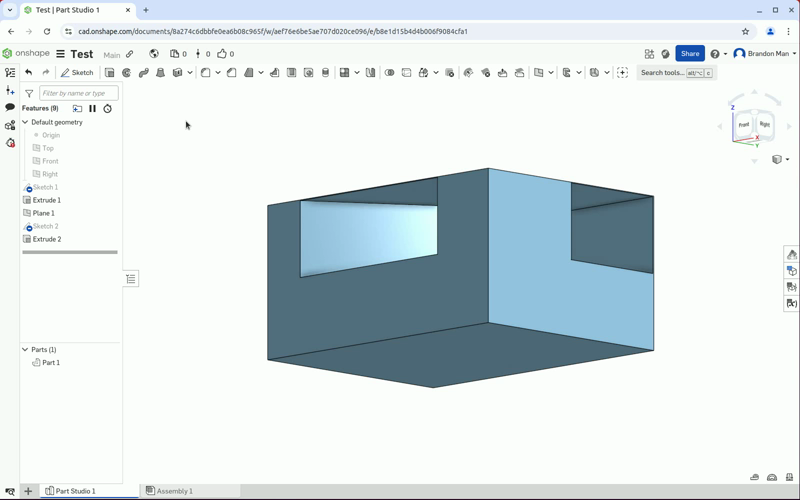
key(left, 3)
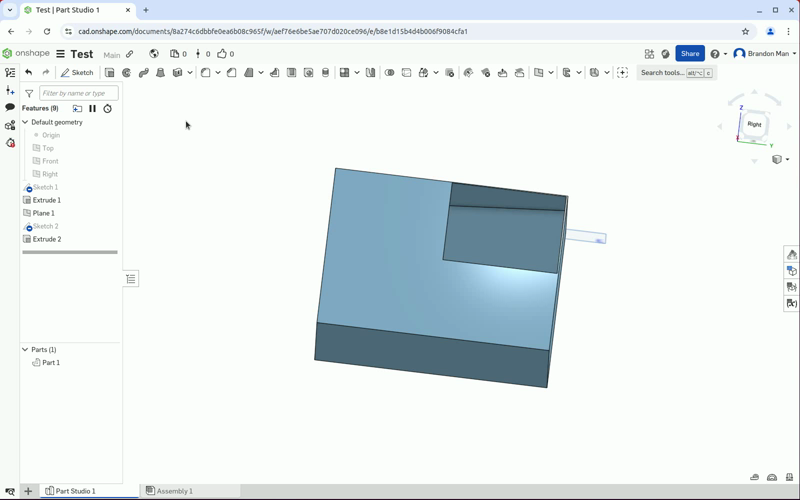
key(right, 3)
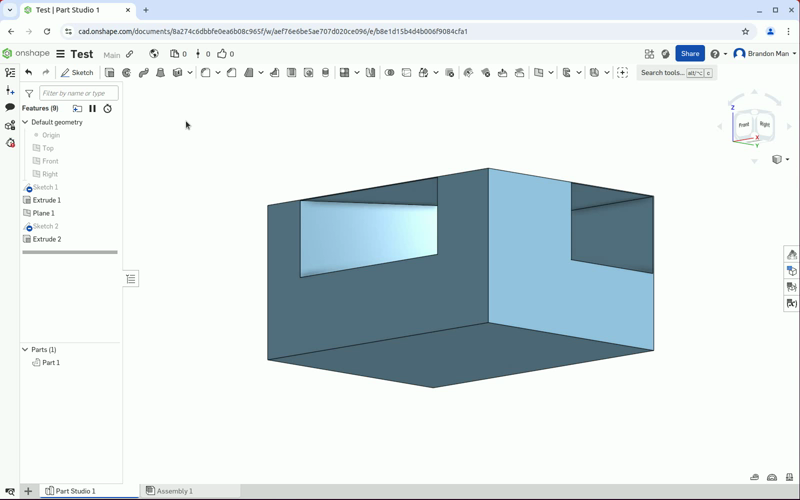
key(down, 3)
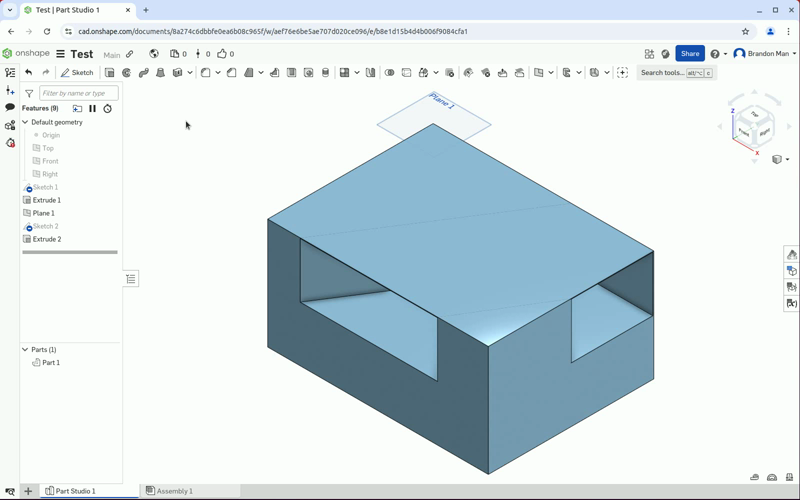
mouse_move(73, 189)
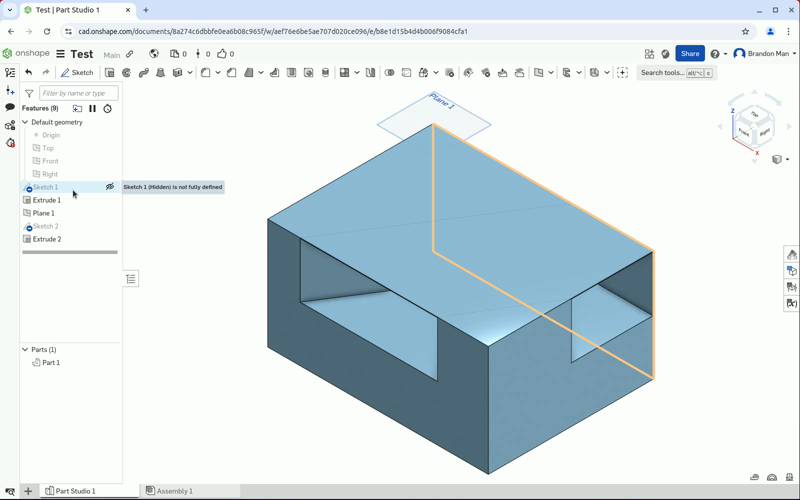
click(73, 189)